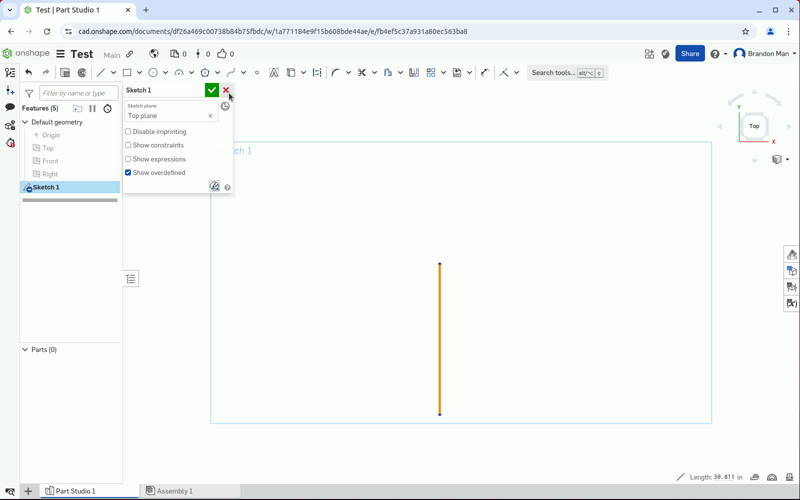
key(shift+h)
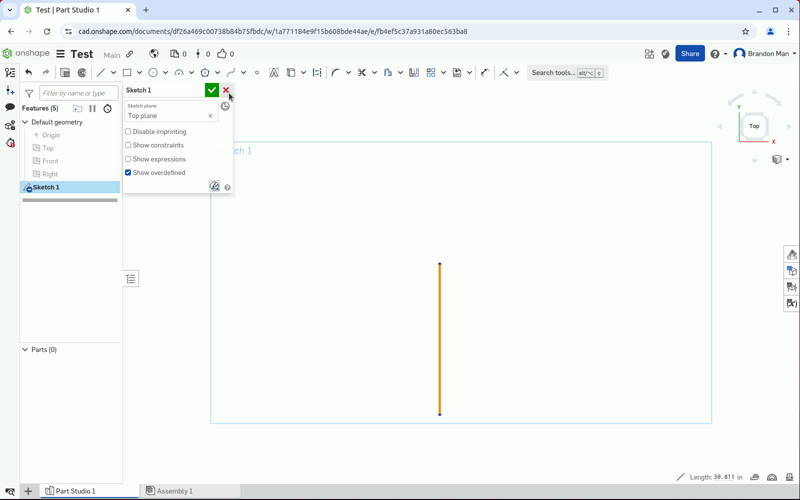
key(shift+s)
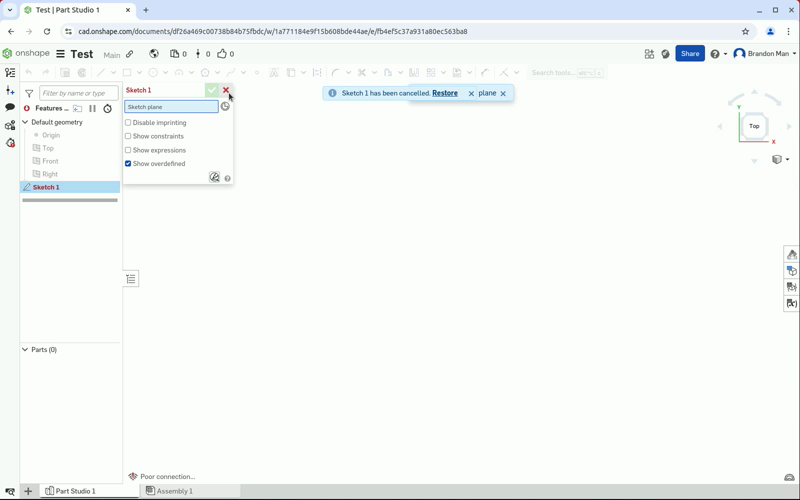
mouse_move(73, 150)
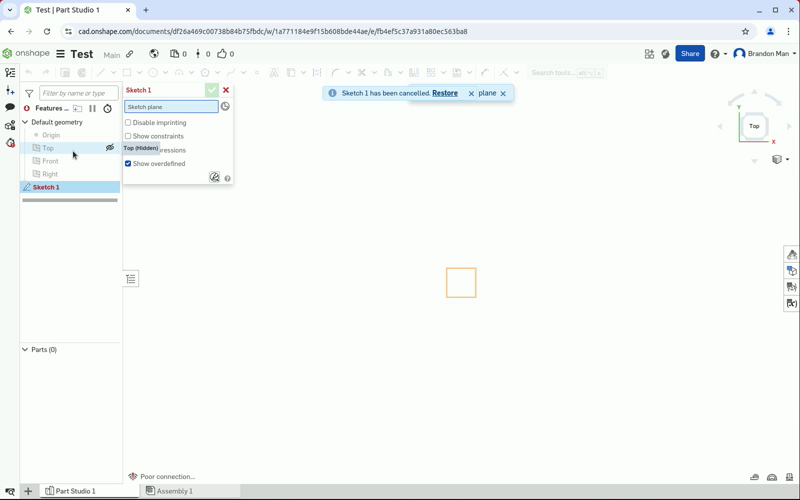
click(73, 150)
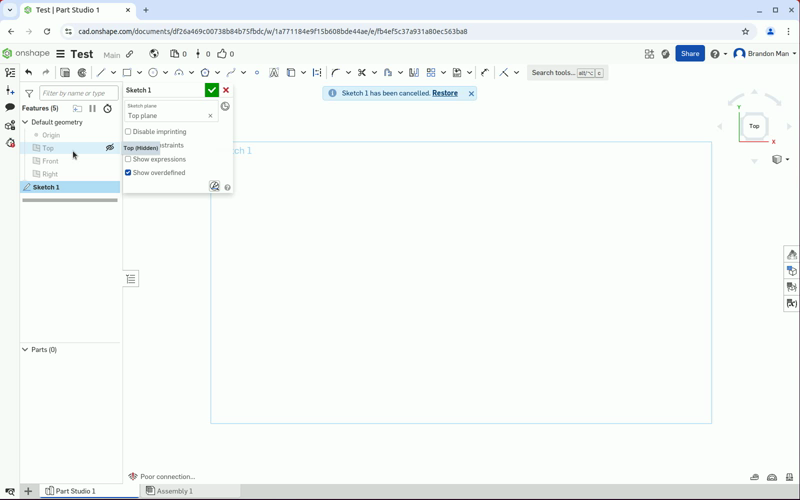
mouse_move(73, 352)
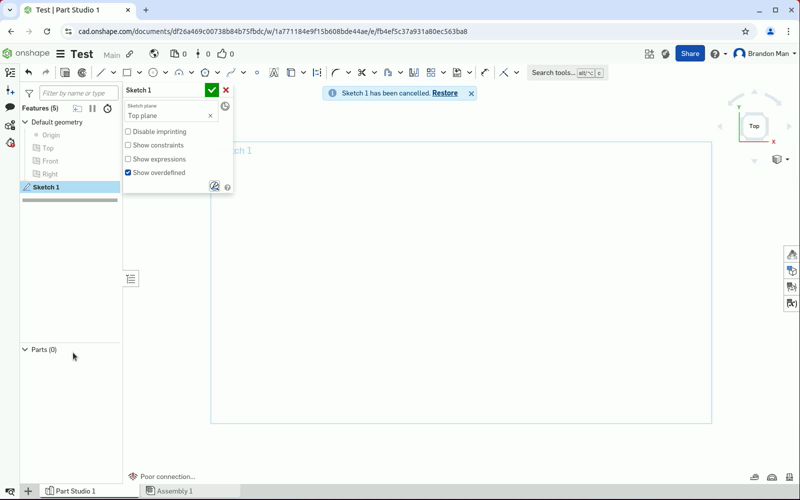
key(y)
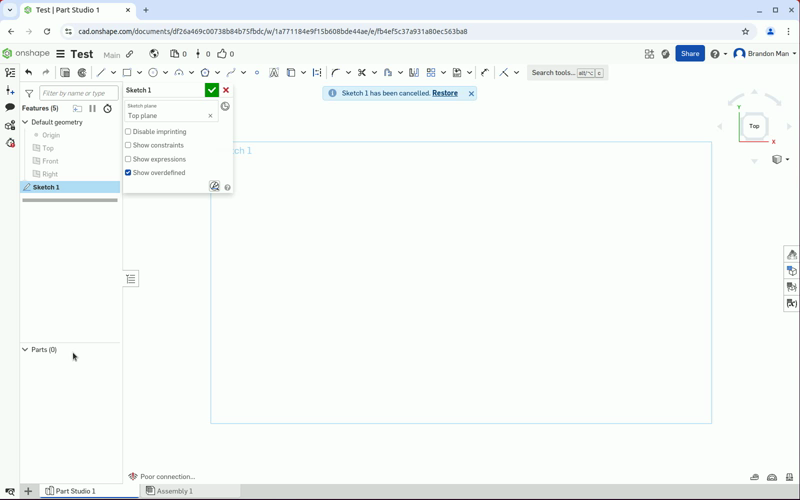
key(c)
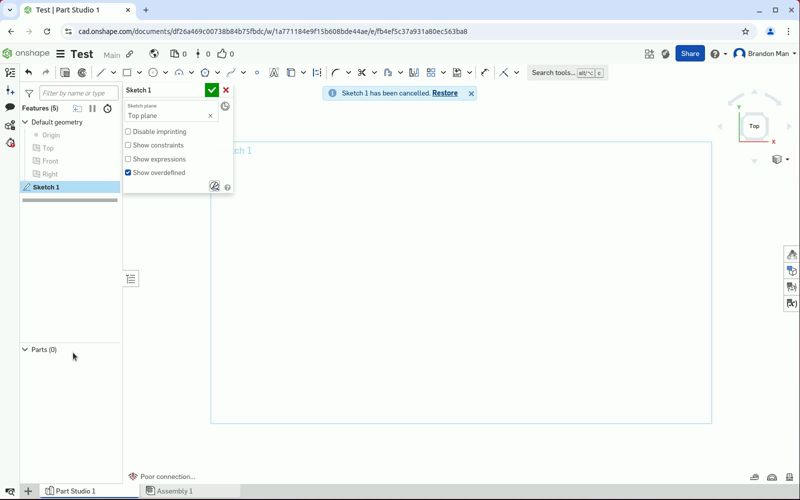
key_down(shift)
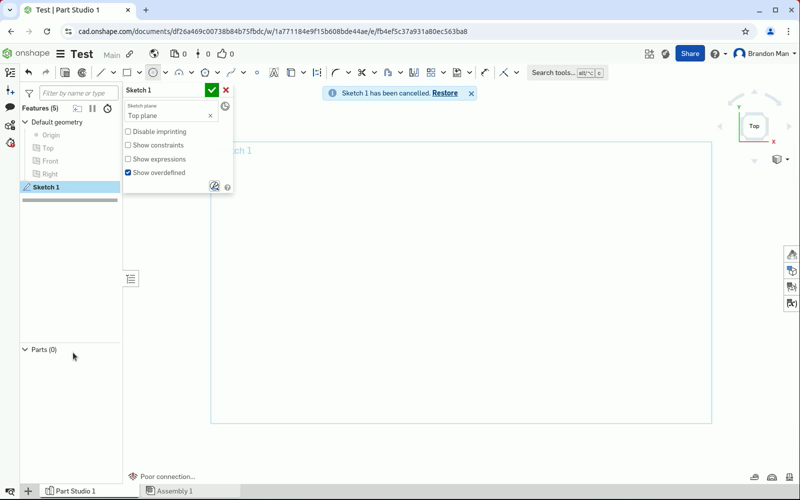
mouse_move(461, 282)
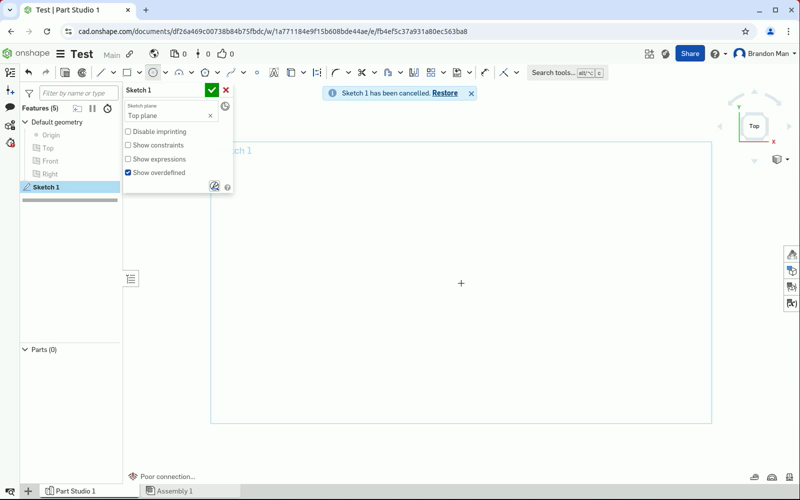
click(461, 282)
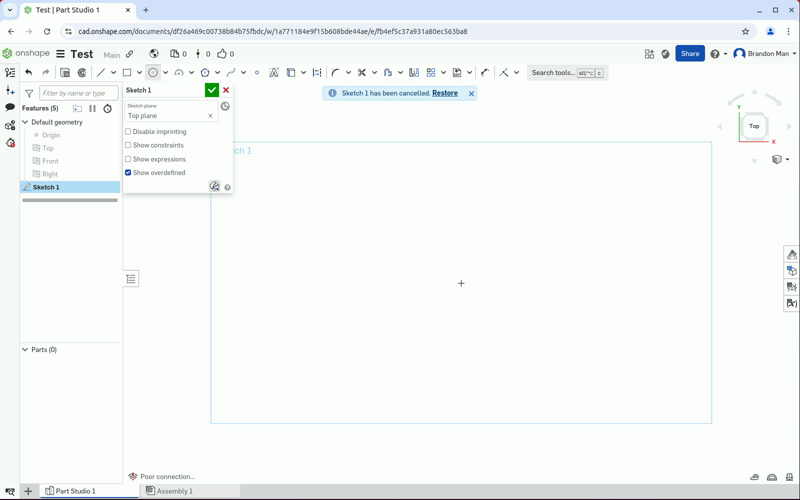
key_up(shift)
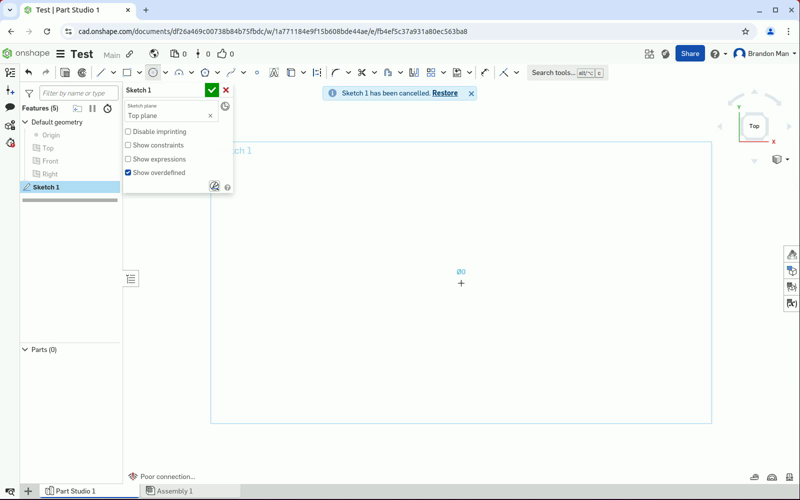
mouse_move(499, 282)
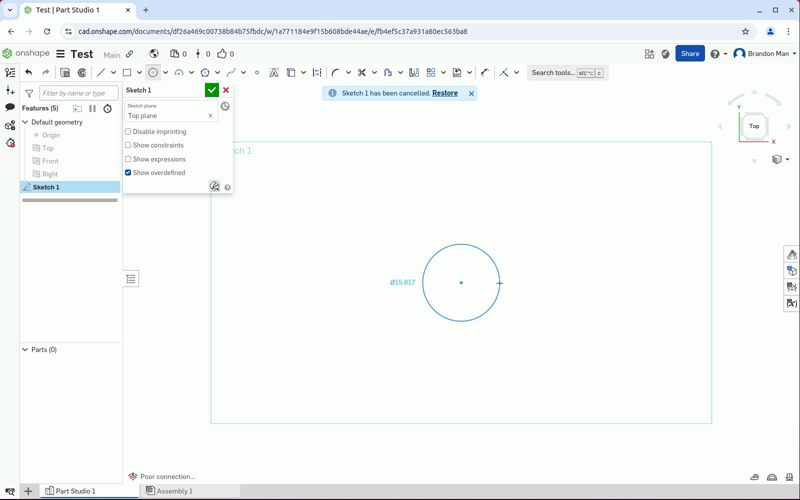
click(499, 282)
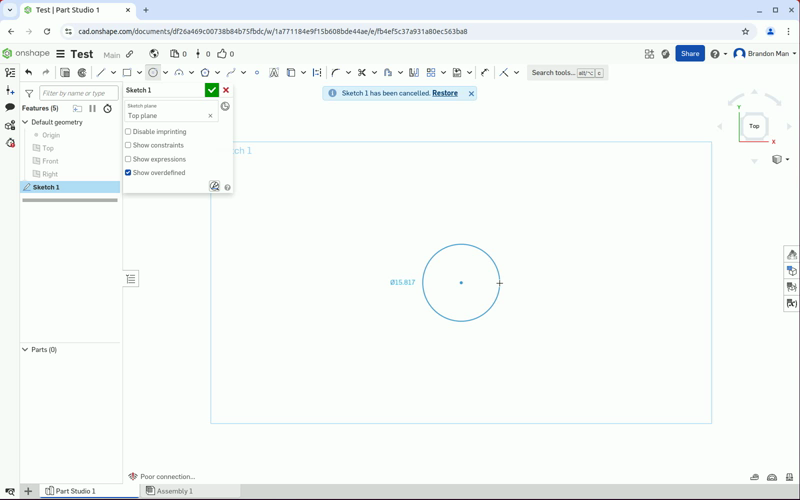
key(esc)
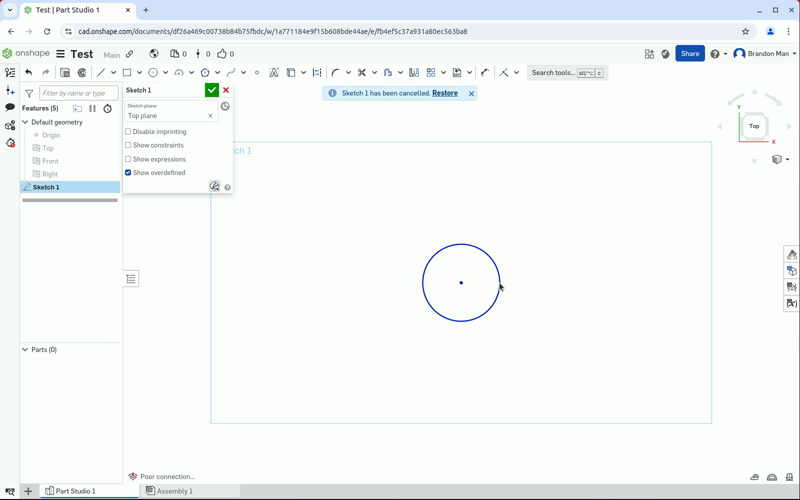
key(c)
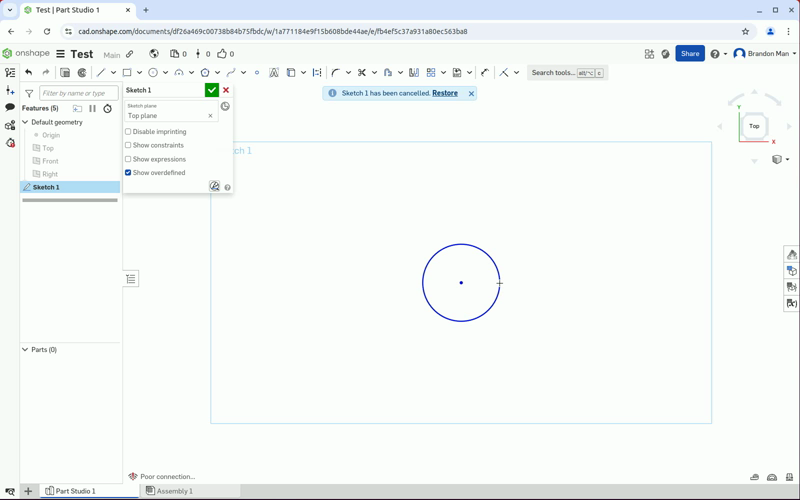
key_down(shift)
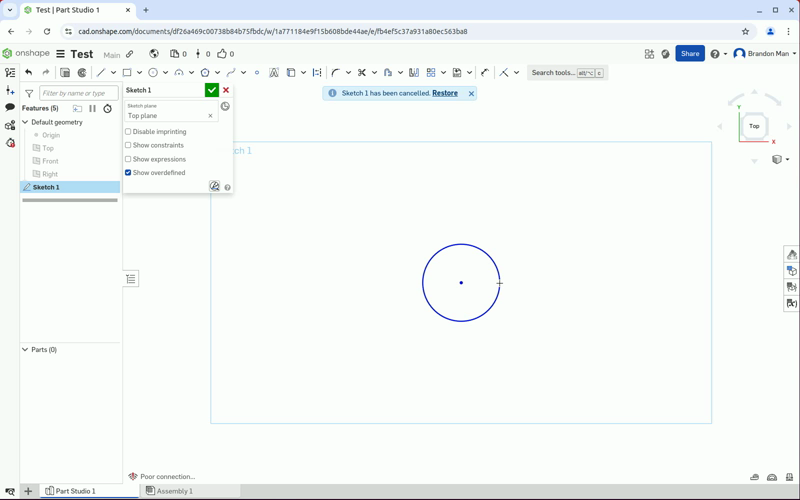
mouse_move(461, 282)
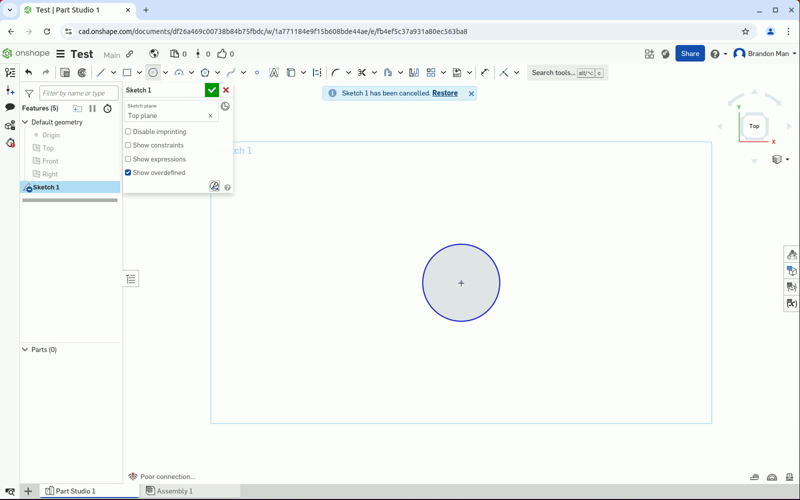
click(461, 282)
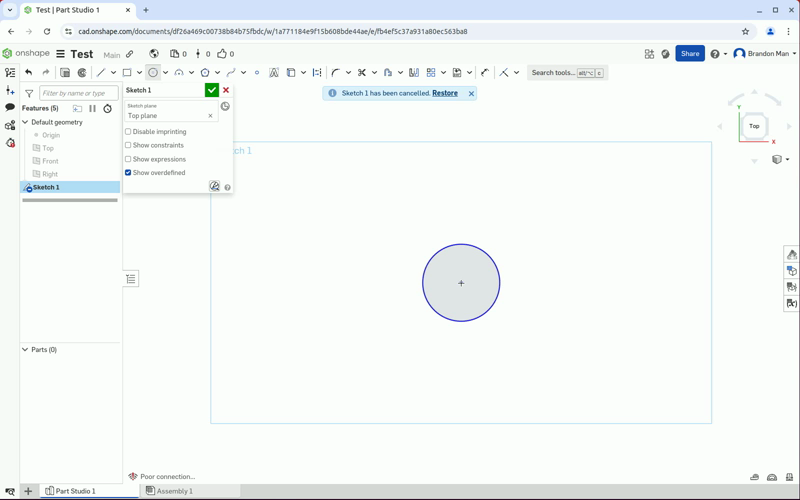
key_up(shift)
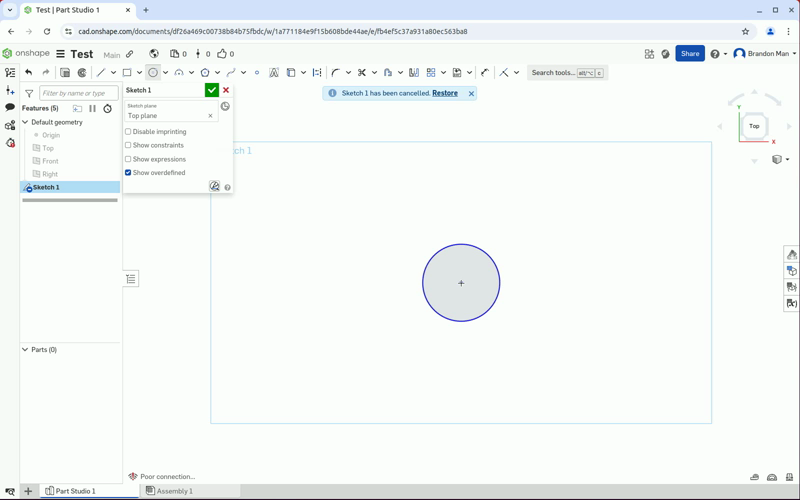
mouse_move(472, 282)
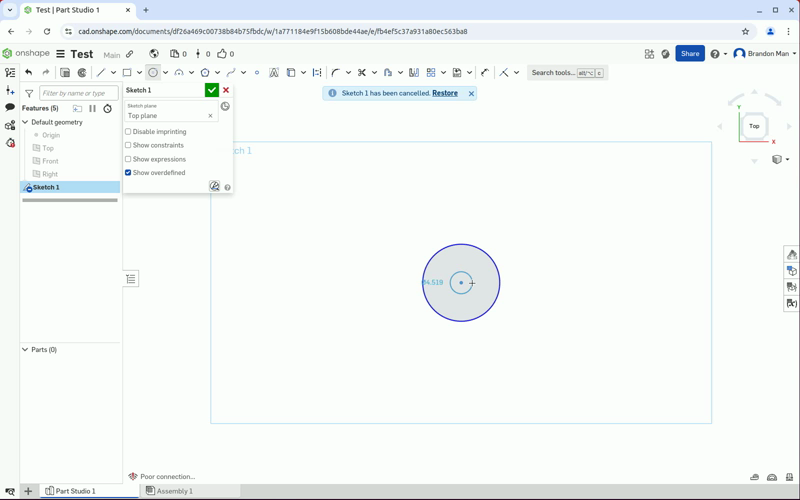
click(472, 282)
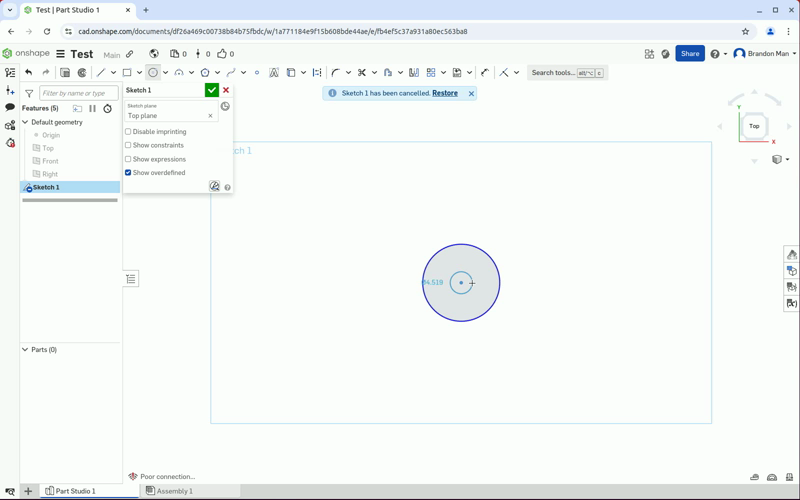
key(esc)
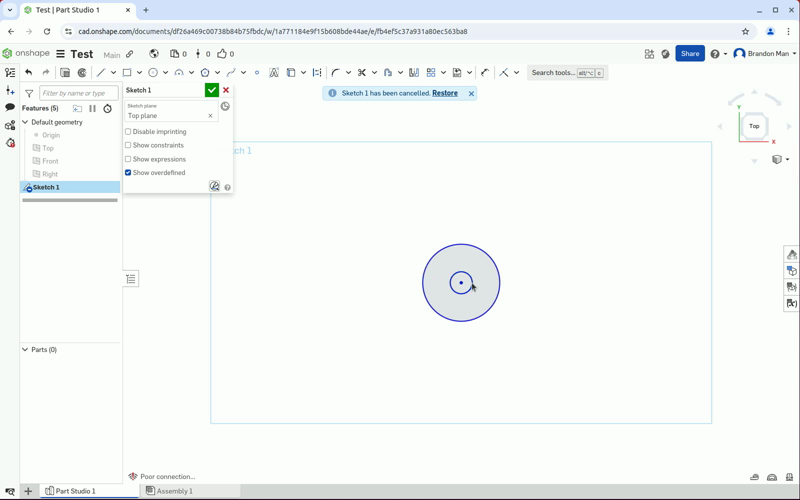
mouse_move(455, 308)
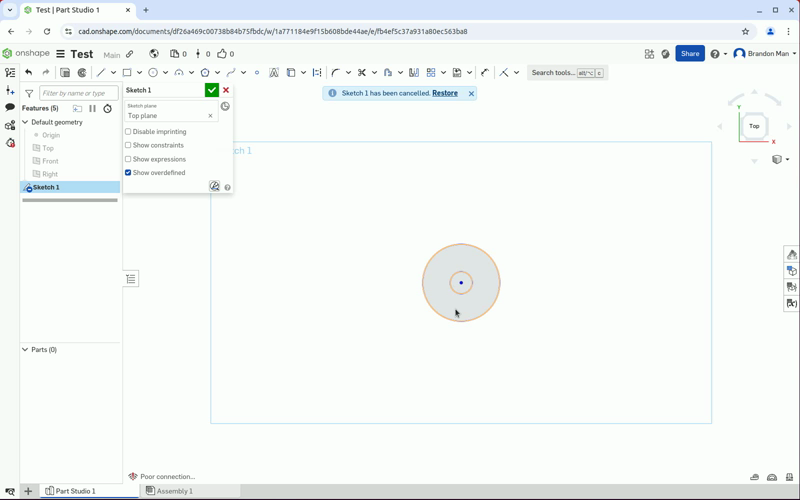
click(455, 308)
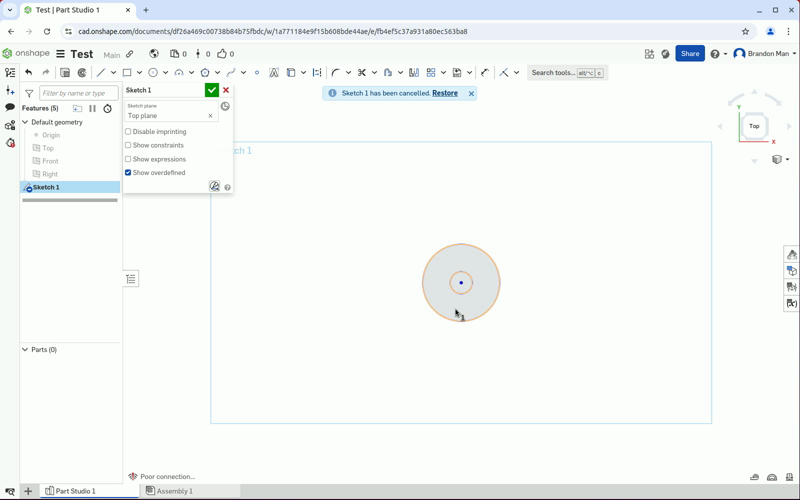
mouse_move(73, 352)
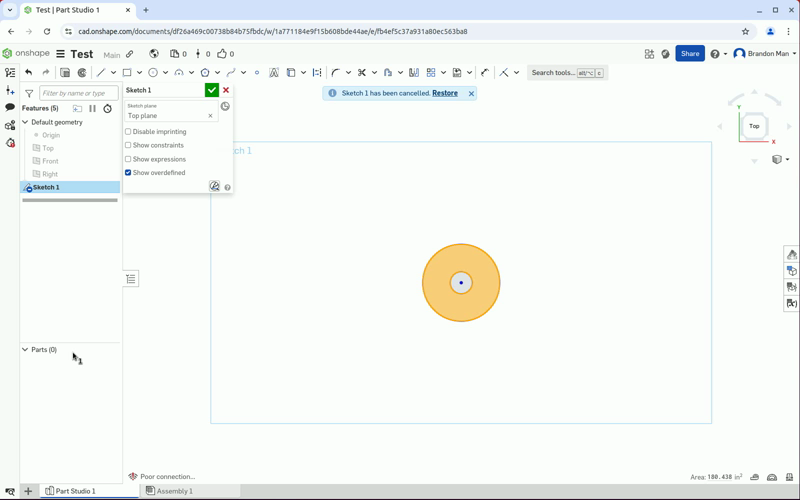
key(shift+y)
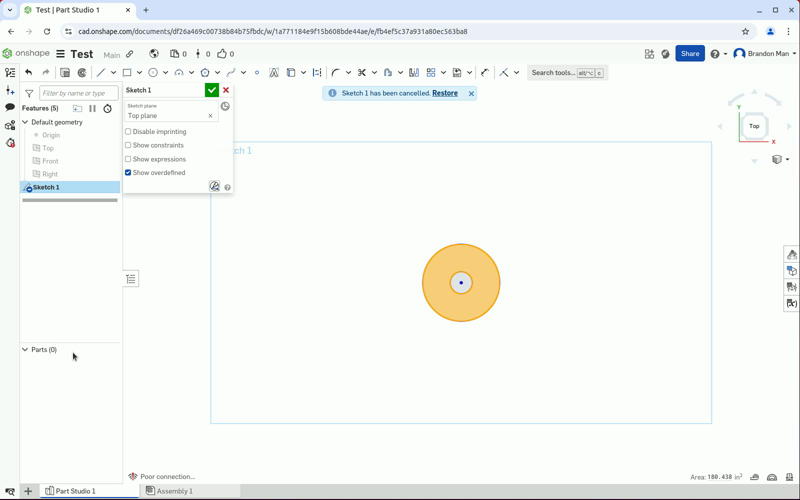
key(shift+e)
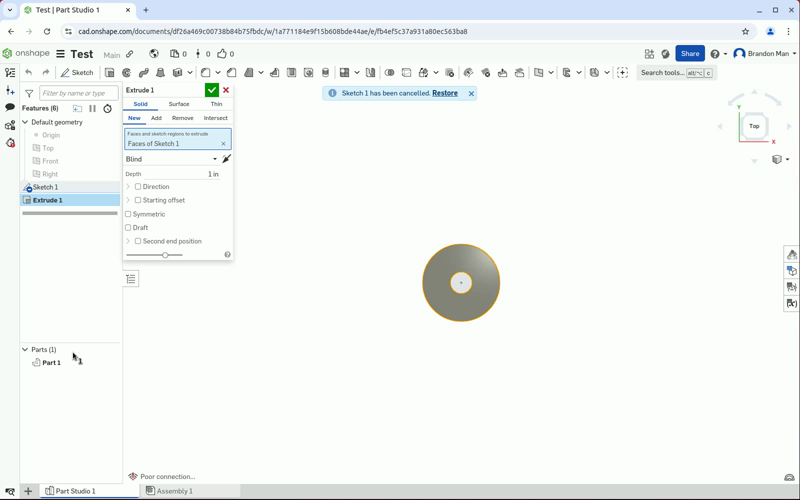
mouse_move(143, 106)
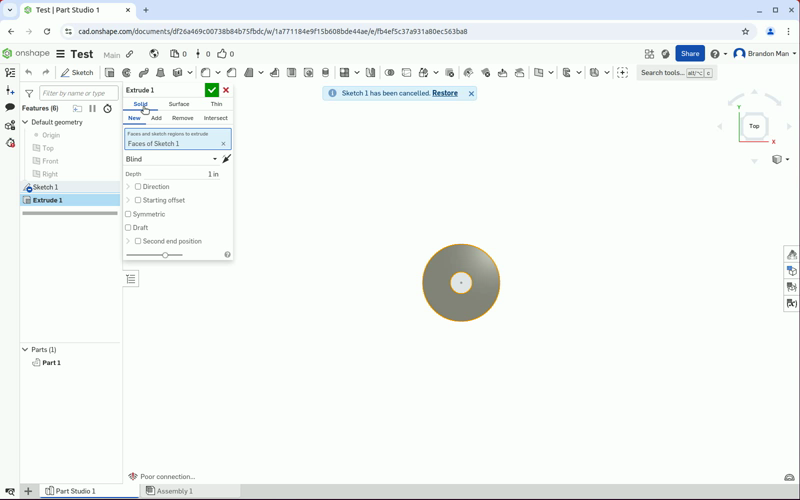
click(143, 106)
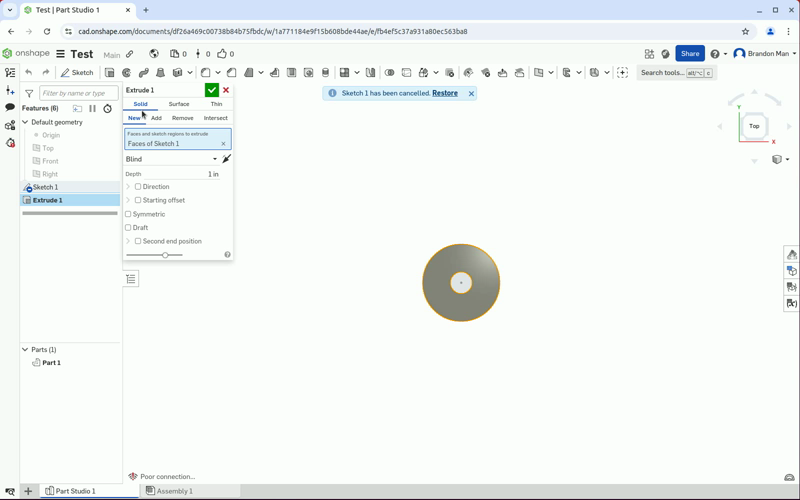
mouse_move(137, 120)
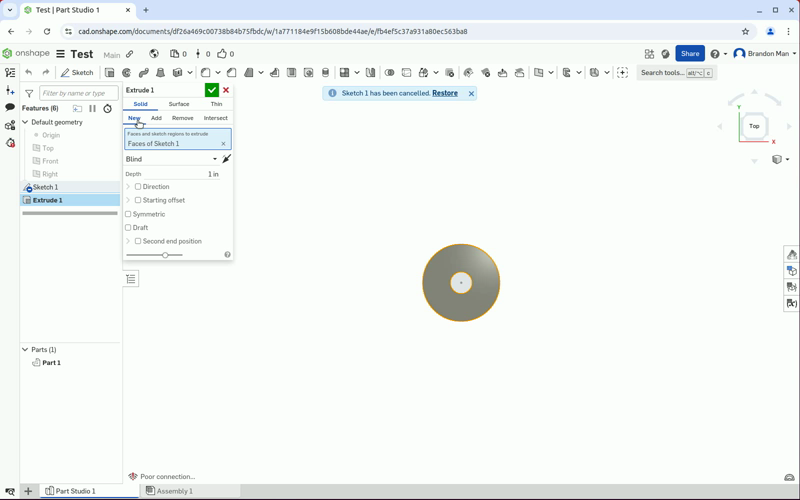
click(137, 120)
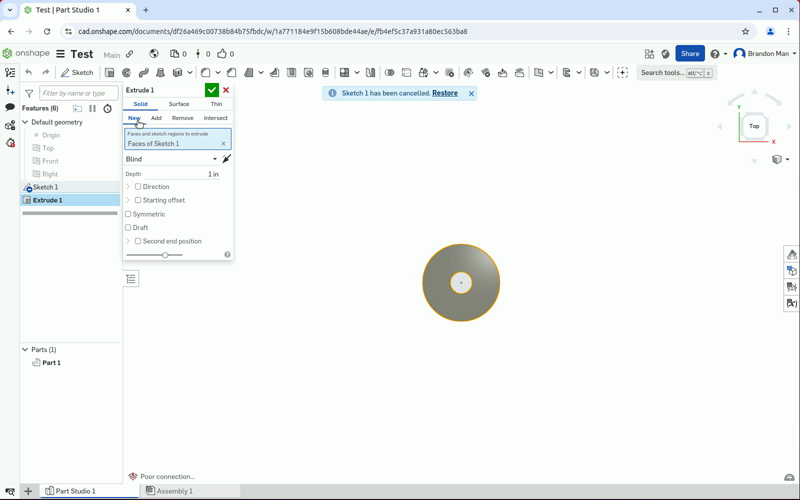
key(tab, 4)
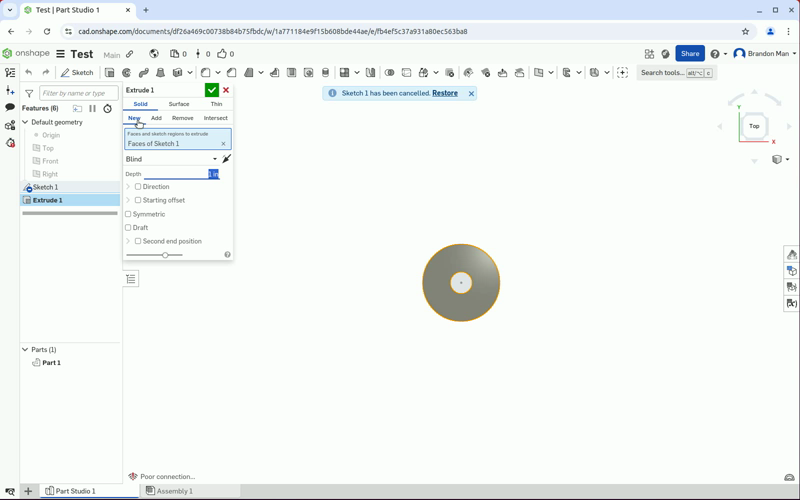
text(-23.108)
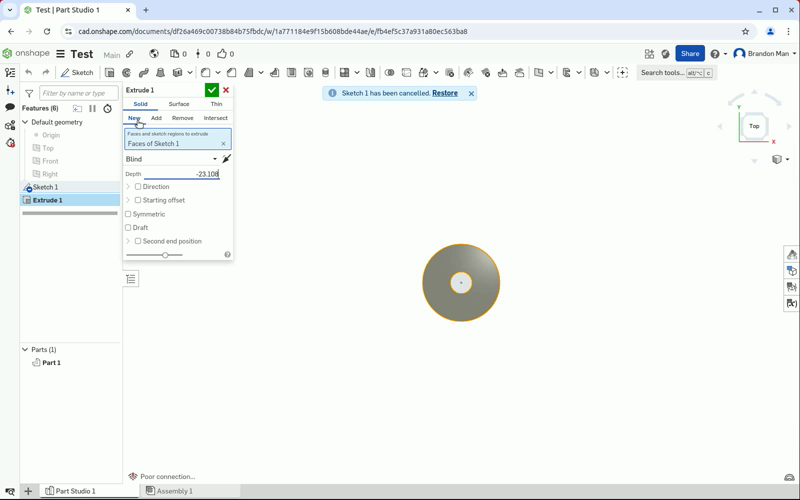
key(enter)
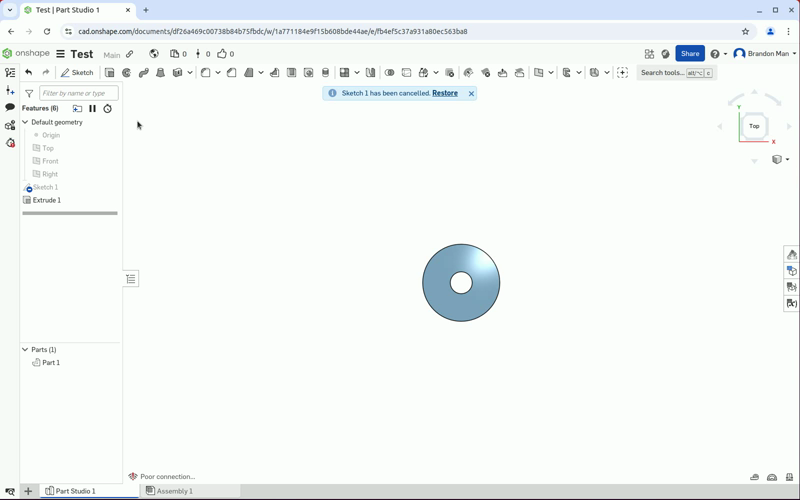
key(shift+h)
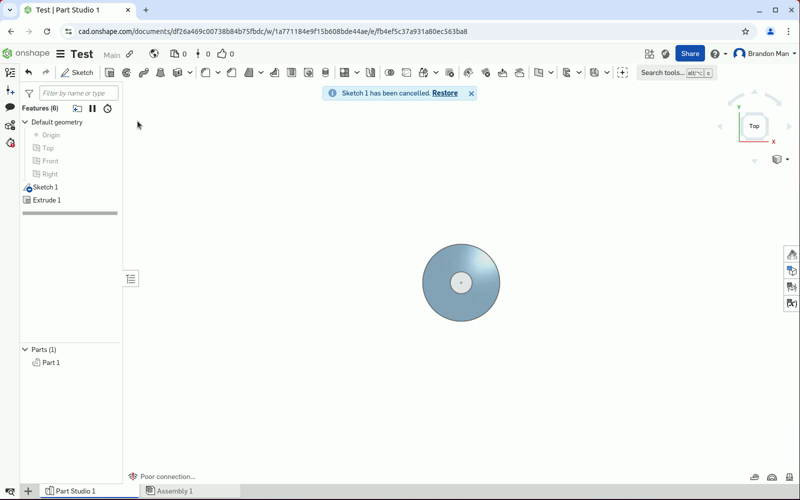
key(shift+h)
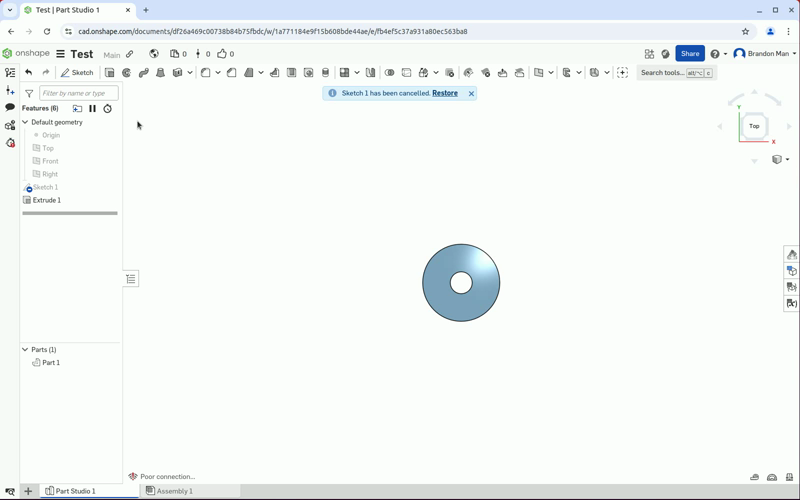
mouse_move(73, 189)
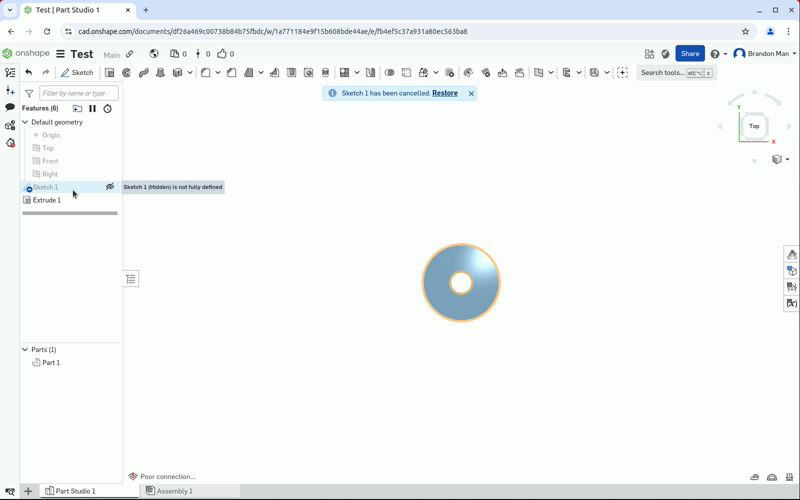
click(73, 189)
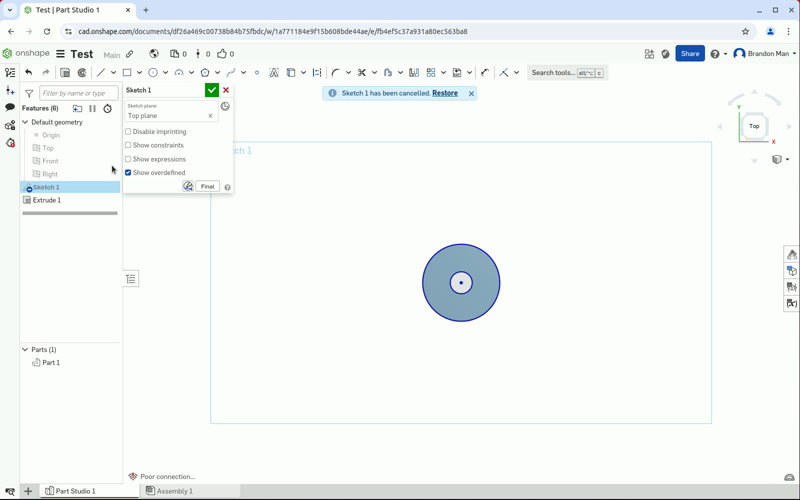
mouse_move(229, 92)
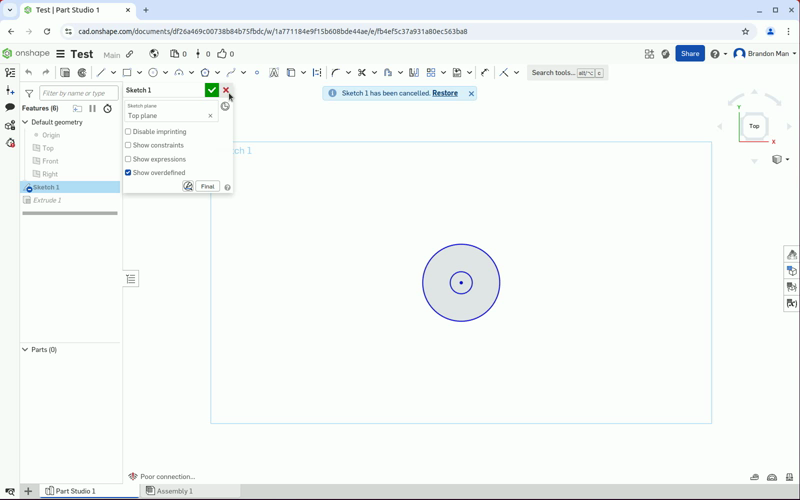
click(229, 92)
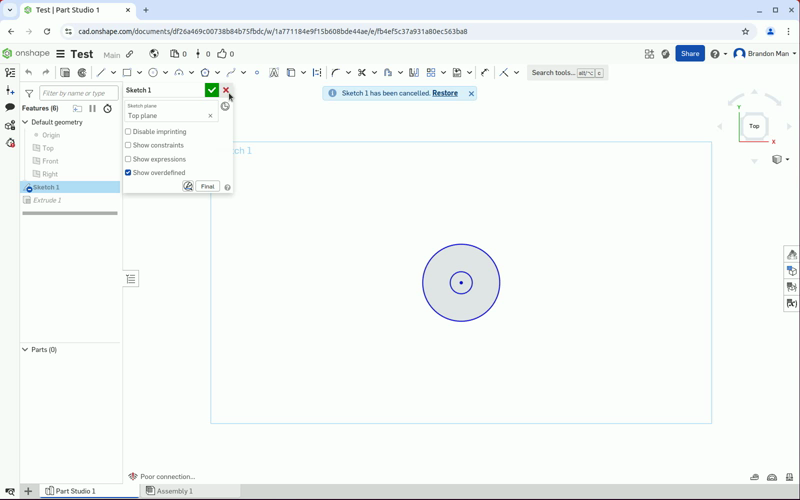
key(shift+s)
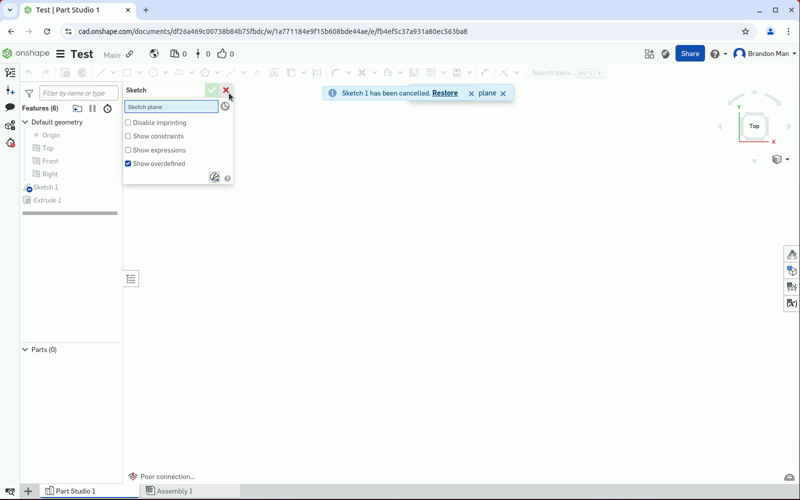
mouse_move(73, 150)
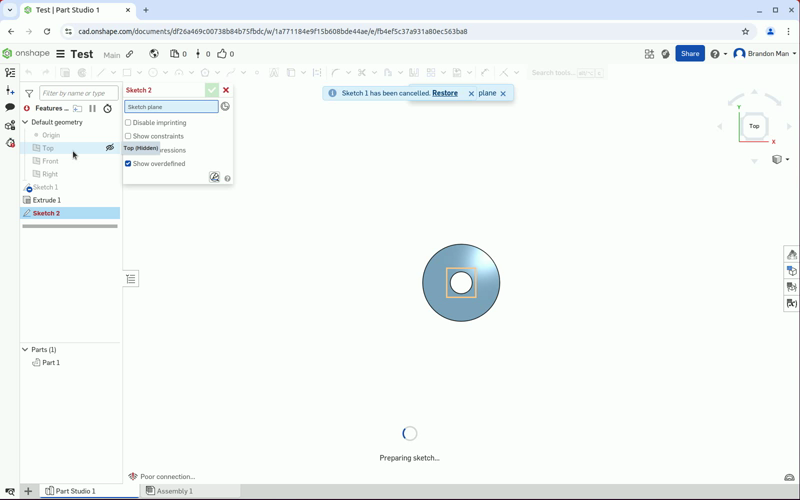
click(73, 150)
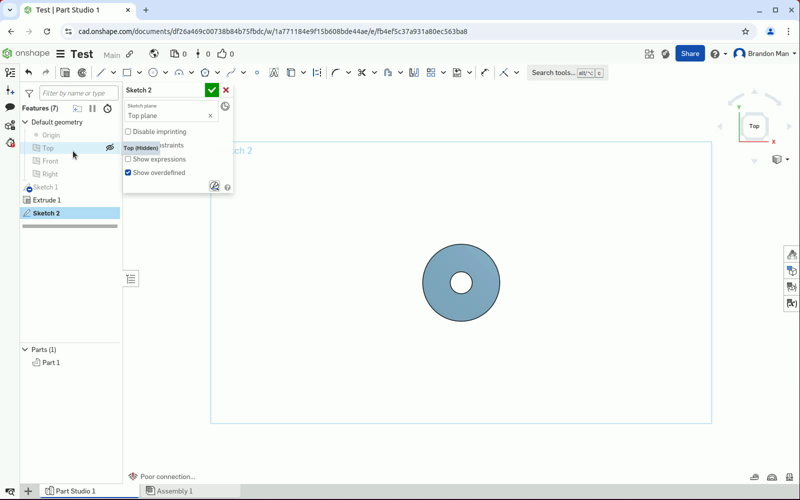
mouse_move(73, 352)
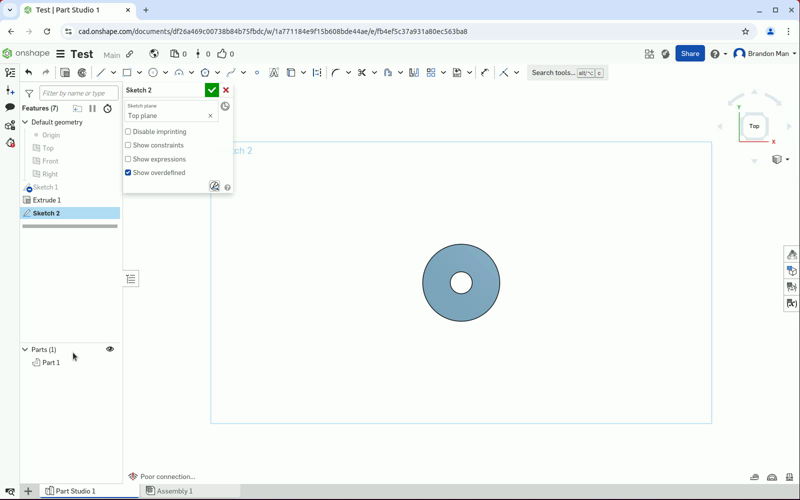
key(y)
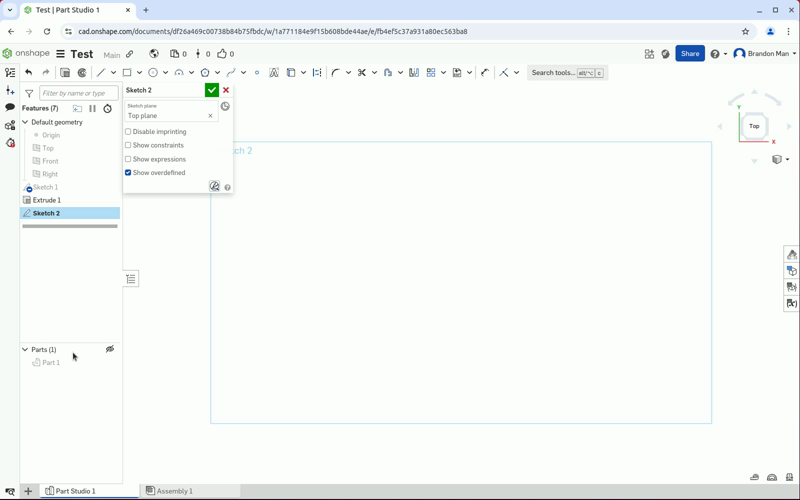
key(c)
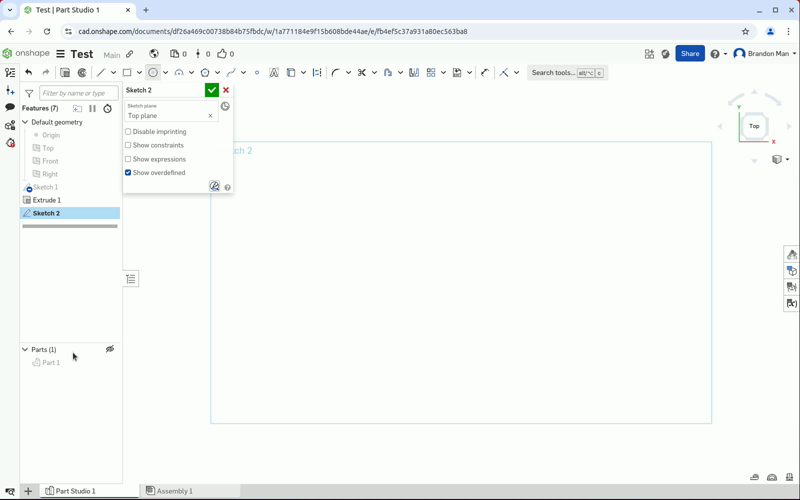
key_down(shift)
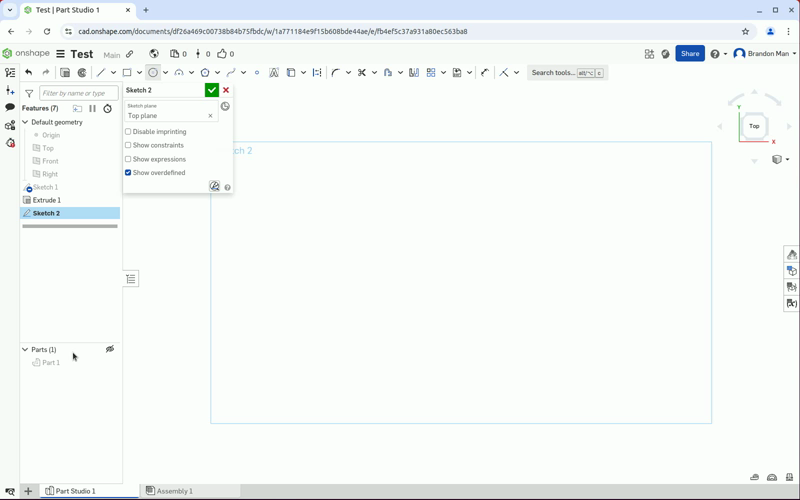
mouse_move(460, 282)
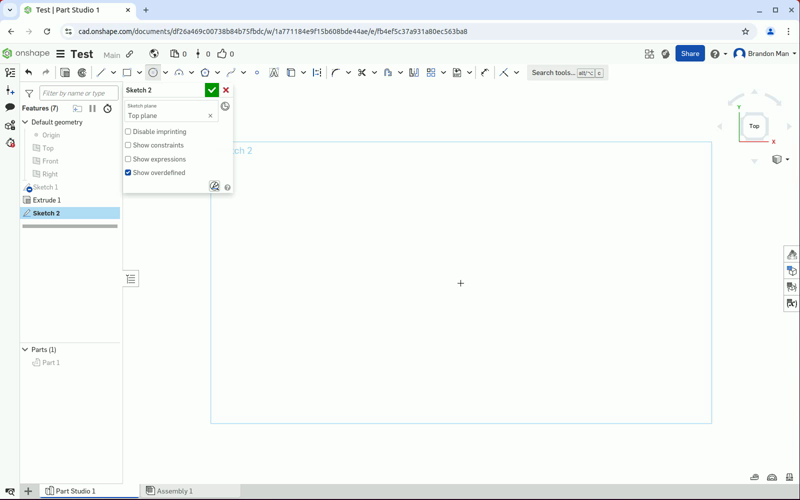
click(460, 282)
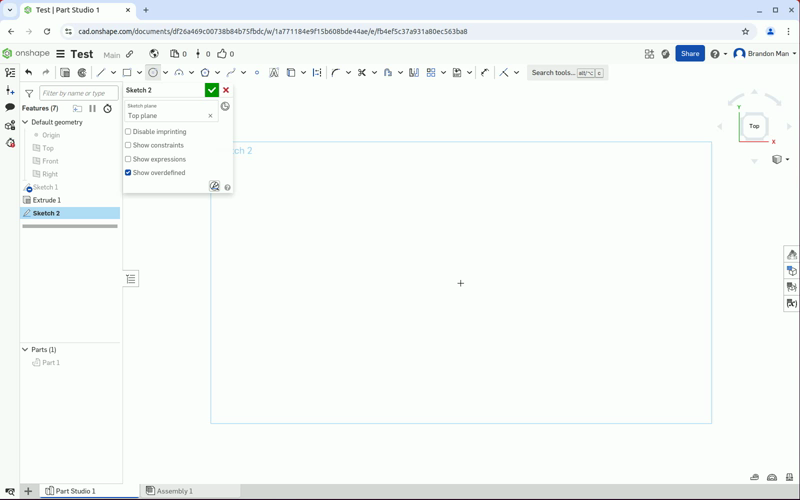
key_up(shift)
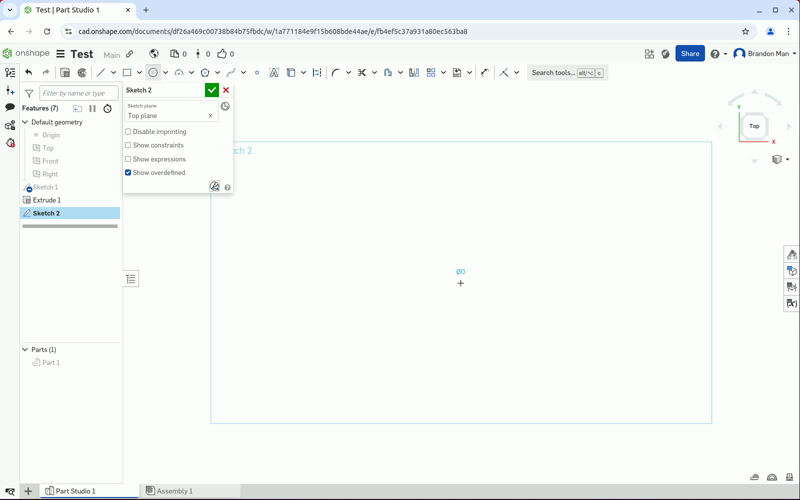
mouse_move(472, 282)
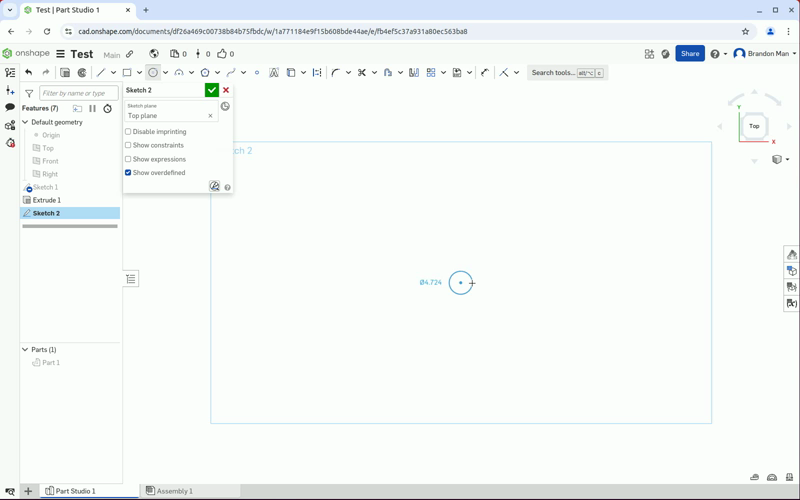
click(472, 282)
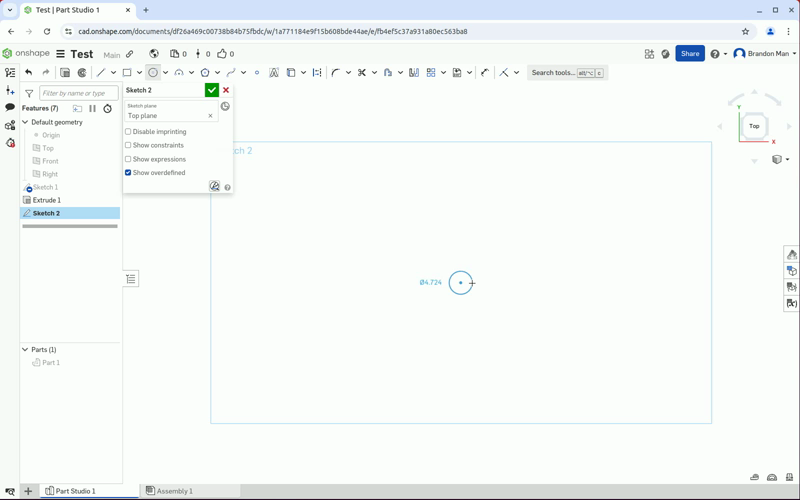
key(esc)
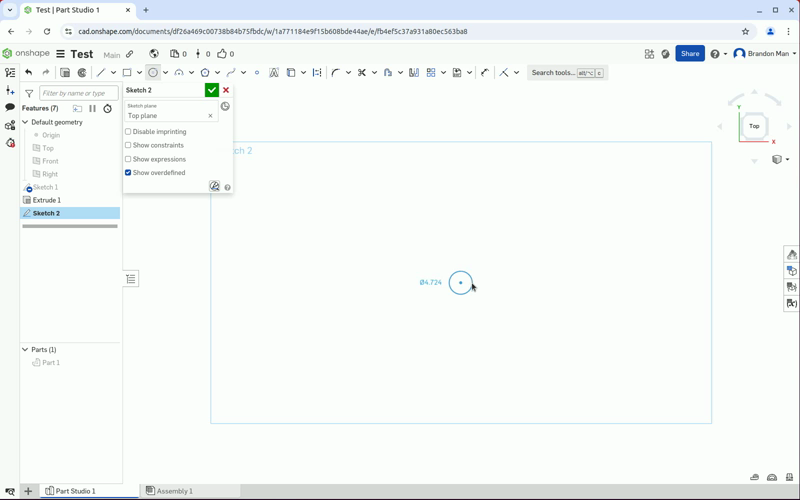
mouse_move(455, 278)
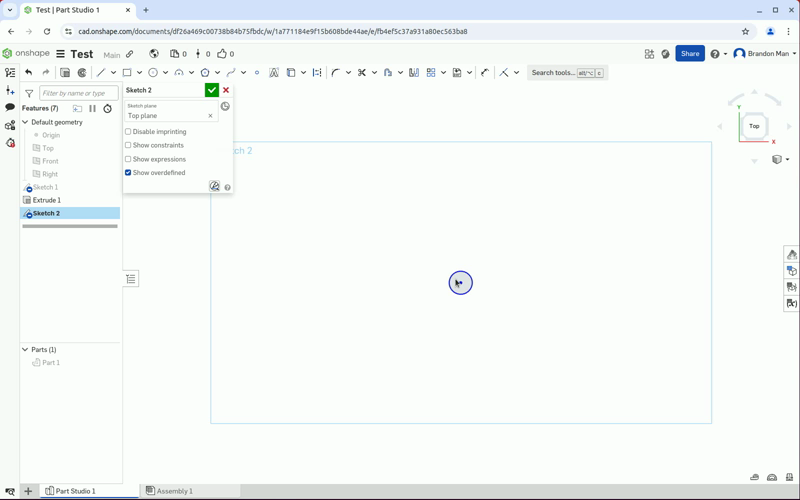
scroll(6)
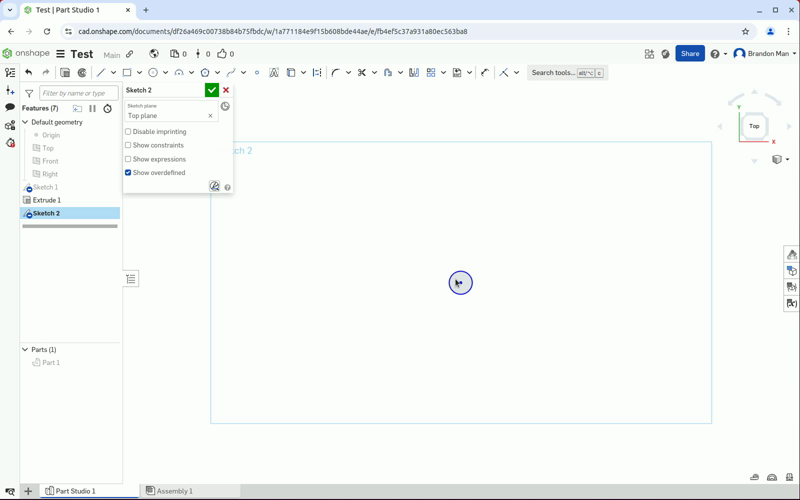
scroll(6)
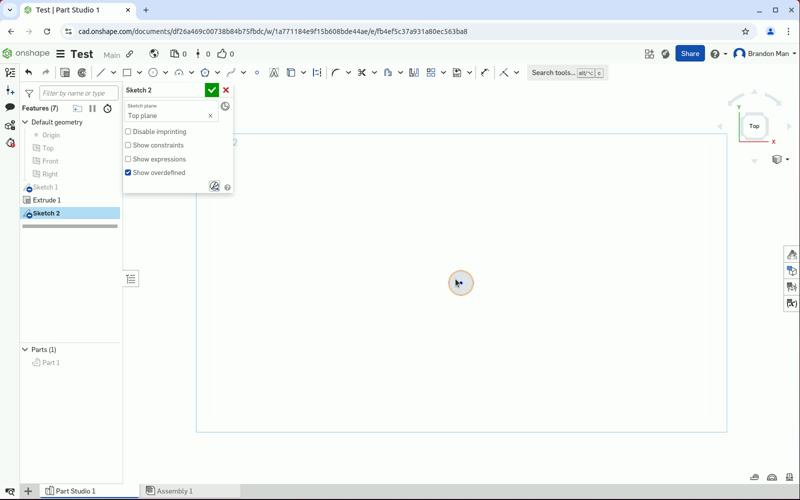
scroll(6)
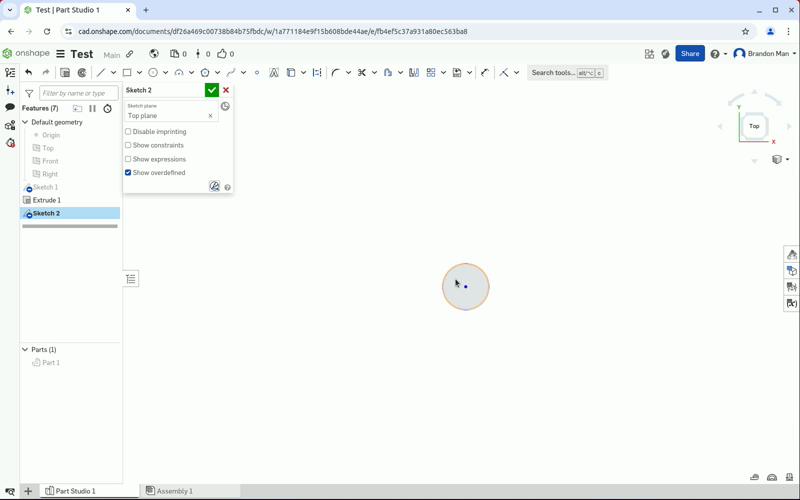
scroll(6)
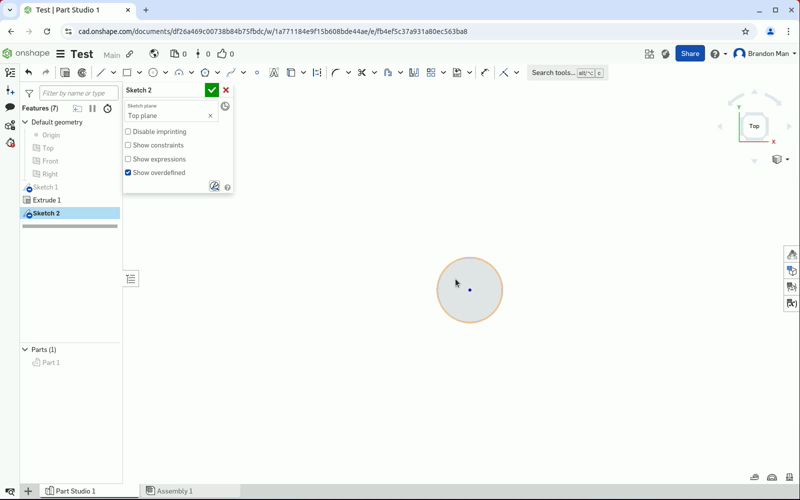
scroll(6)
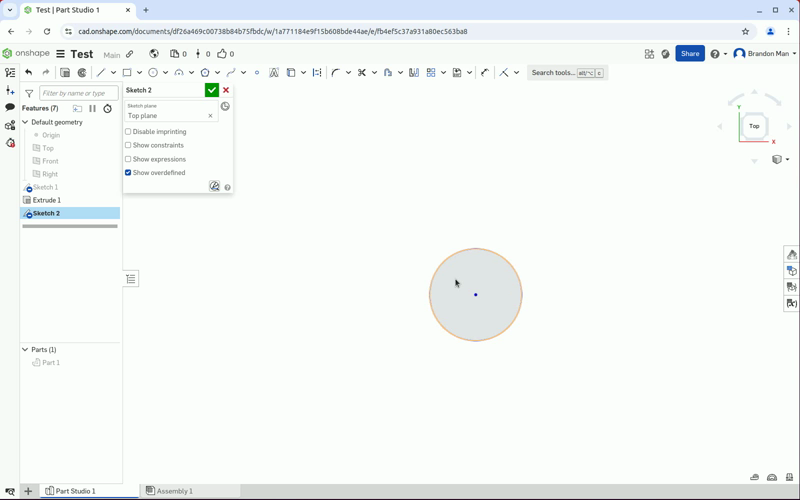
scroll(6)
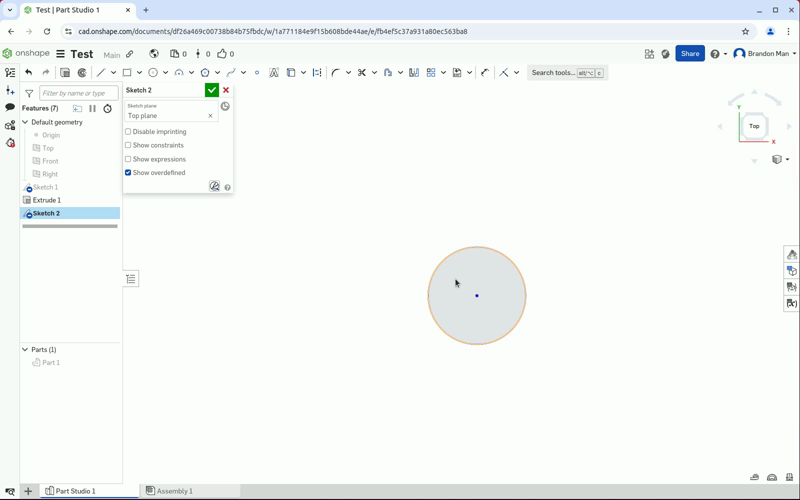
scroll(6)
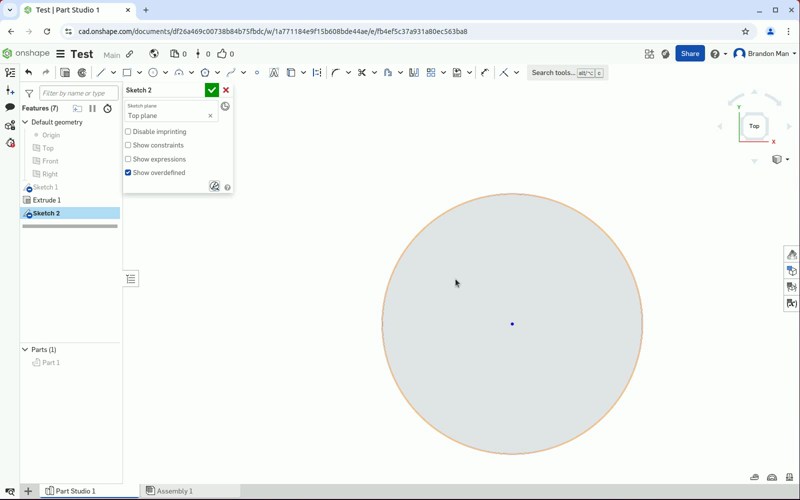
click(455, 278)
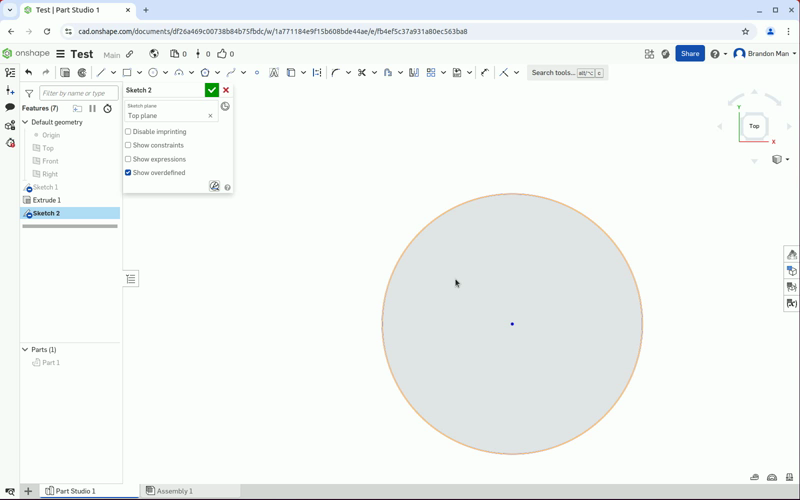
scroll(-6)
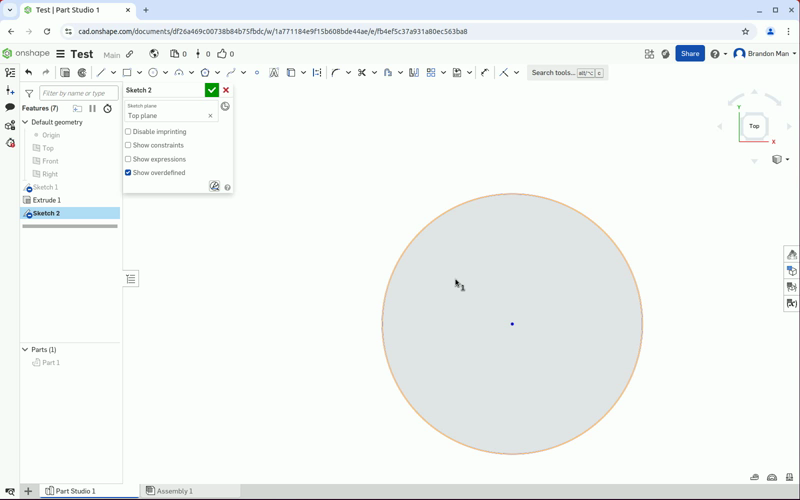
scroll(-6)
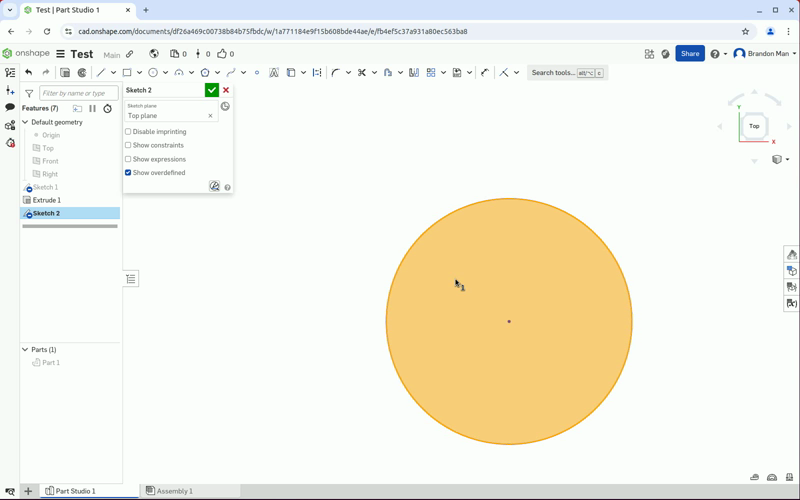
scroll(-6)
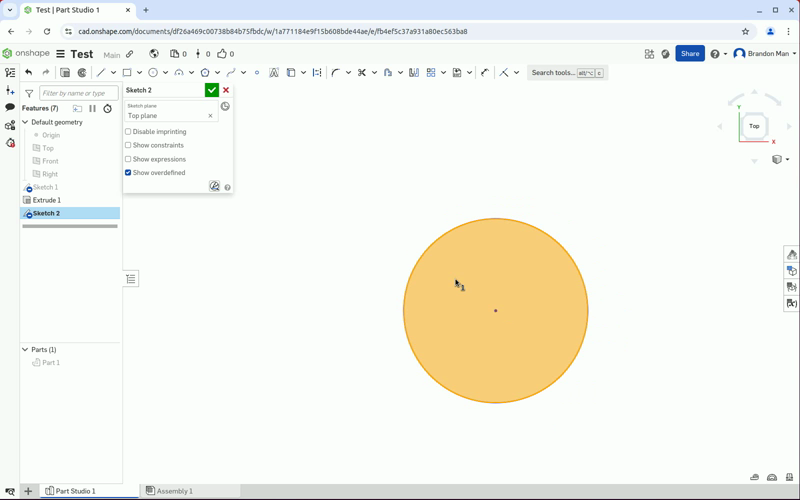
scroll(-6)
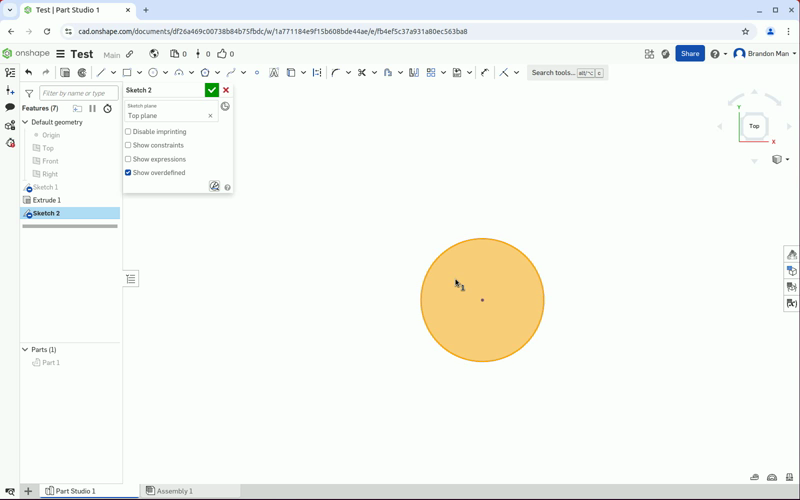
scroll(-6)
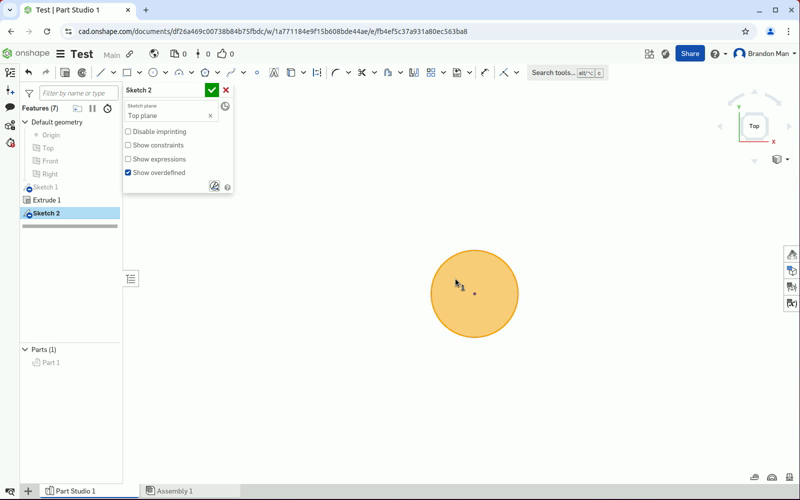
scroll(-6)
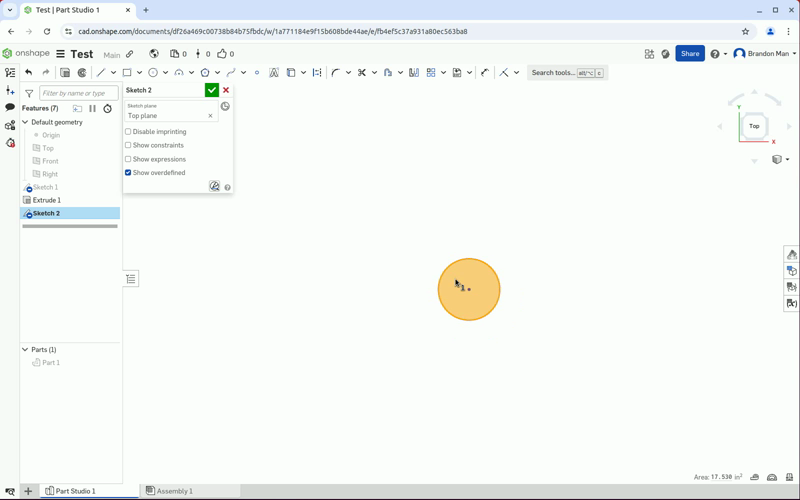
scroll(-6)
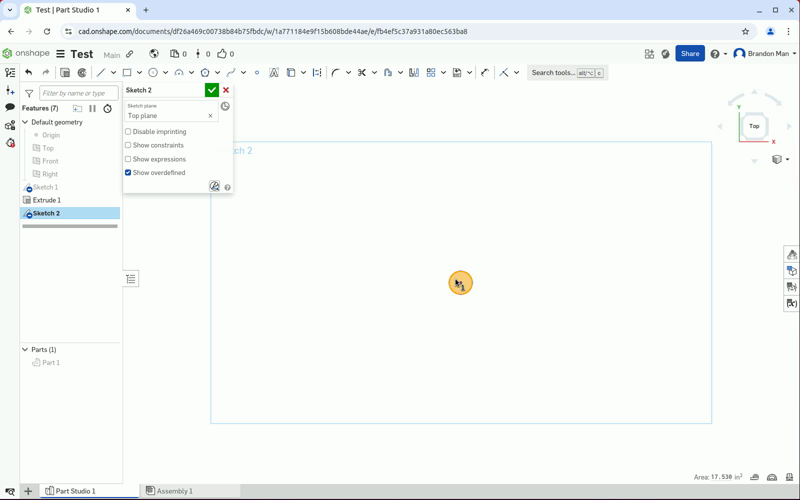
mouse_move(73, 352)
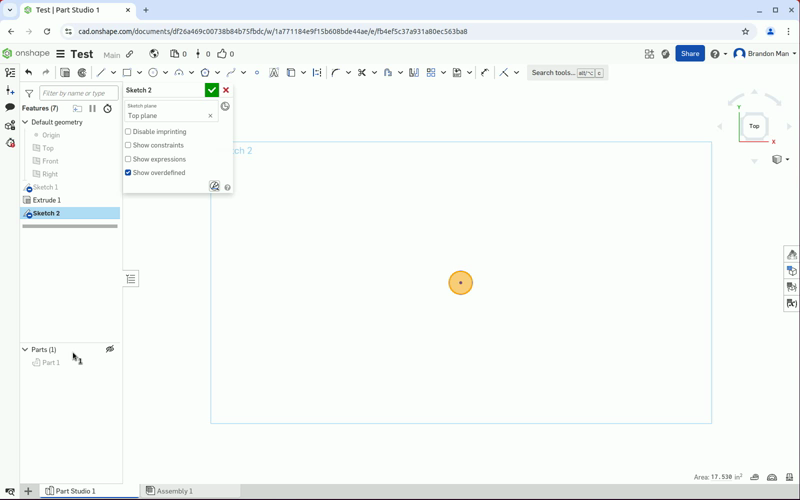
key(shift+y)
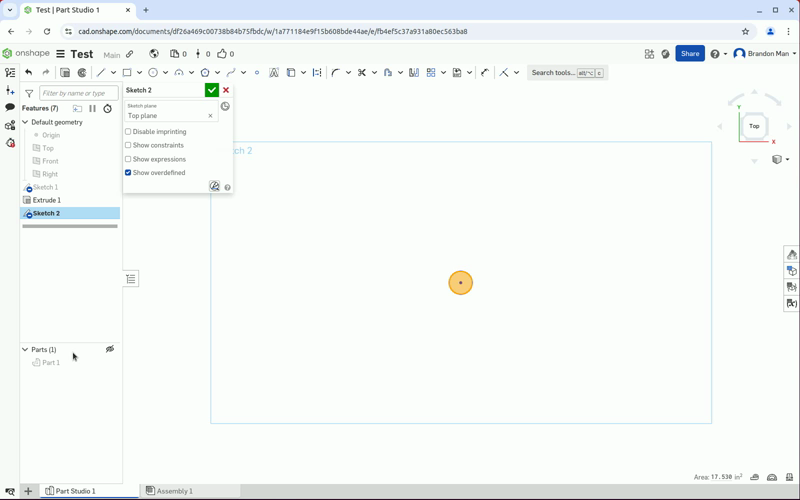
key(shift+e)
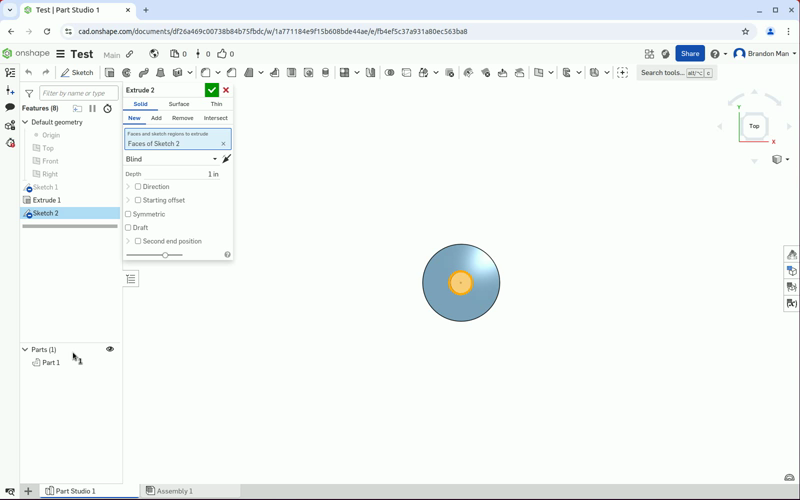
mouse_move(143, 106)
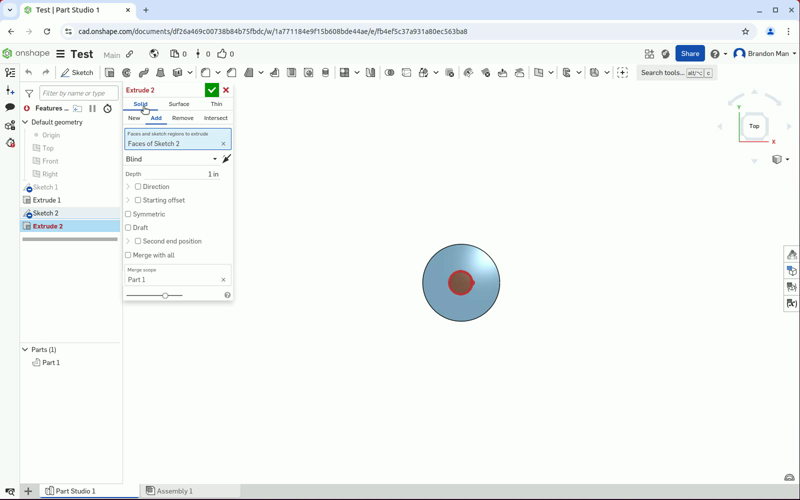
click(143, 106)
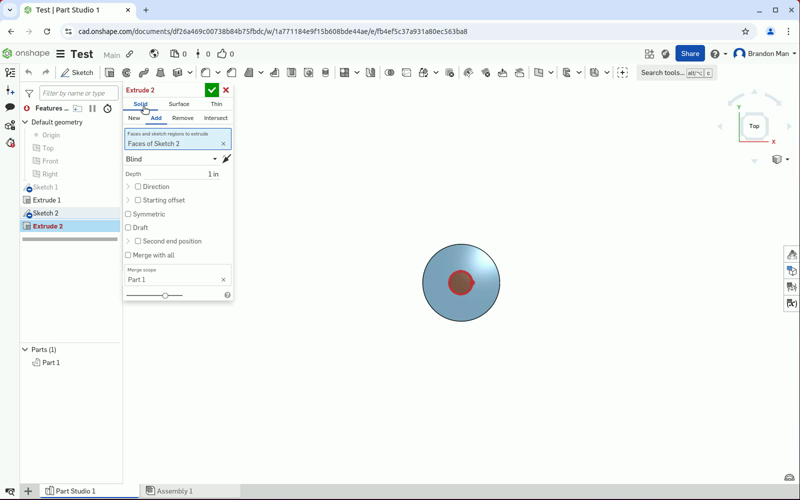
mouse_move(137, 120)
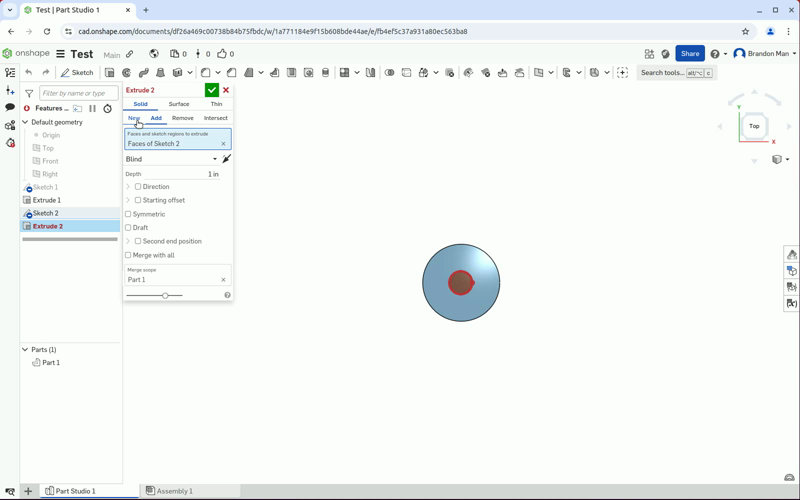
click(137, 120)
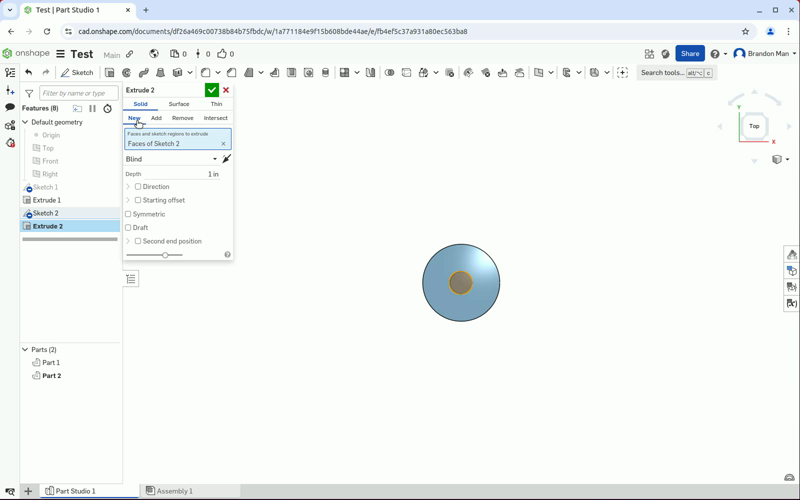
key(tab, 4)
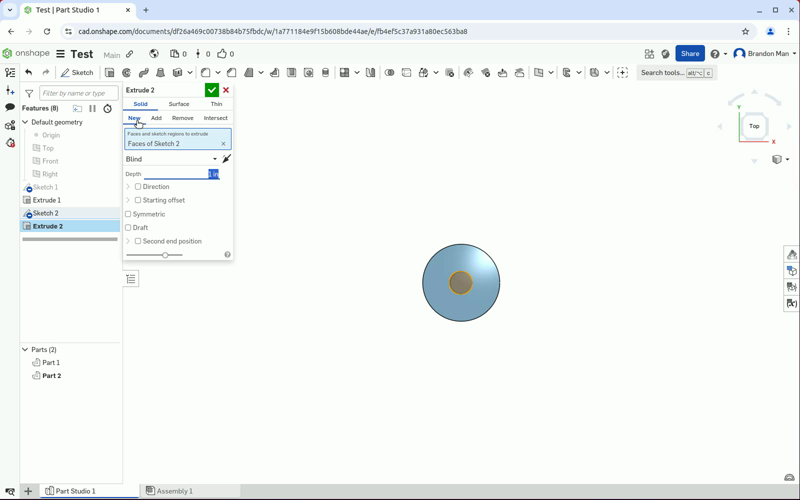
text(-23.108)
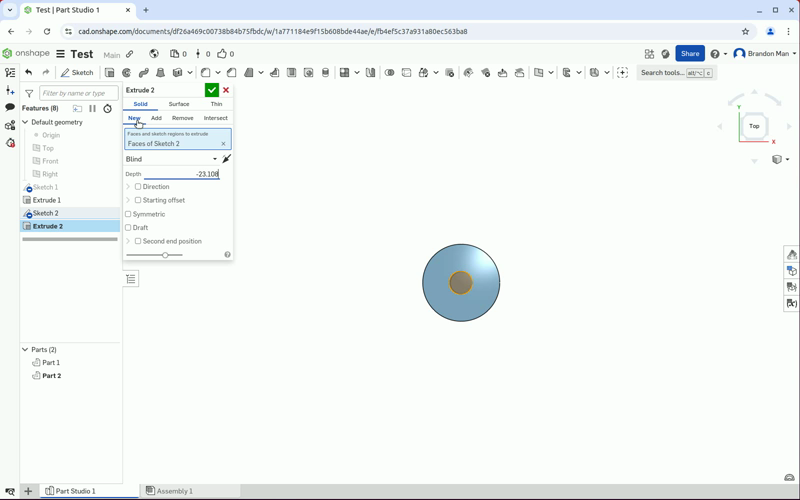
key(enter)
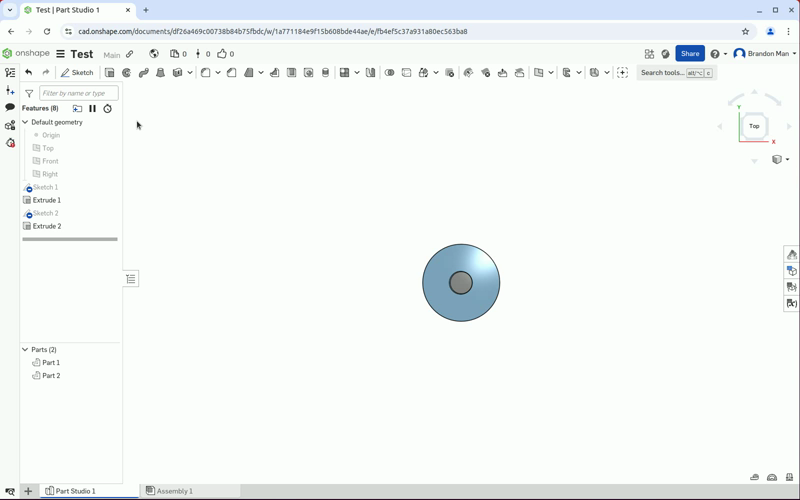
key(shift+h)
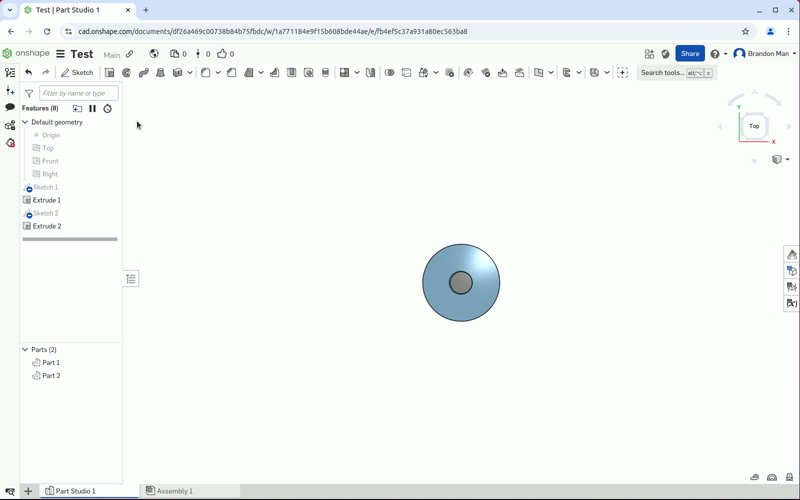
key(shift+h)
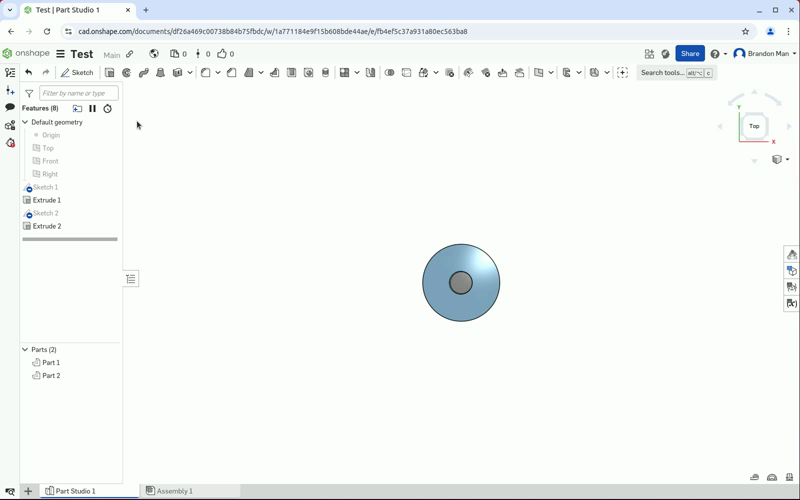
mouse_move(73, 189)
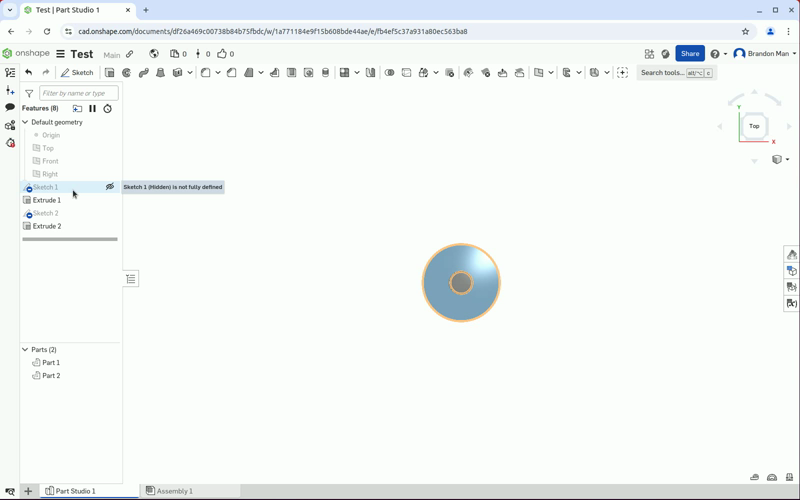
click(73, 189)
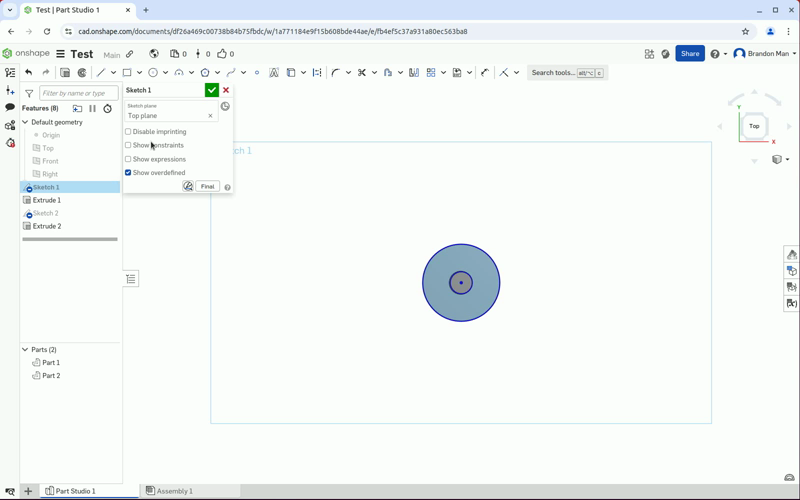
mouse_move(229, 92)
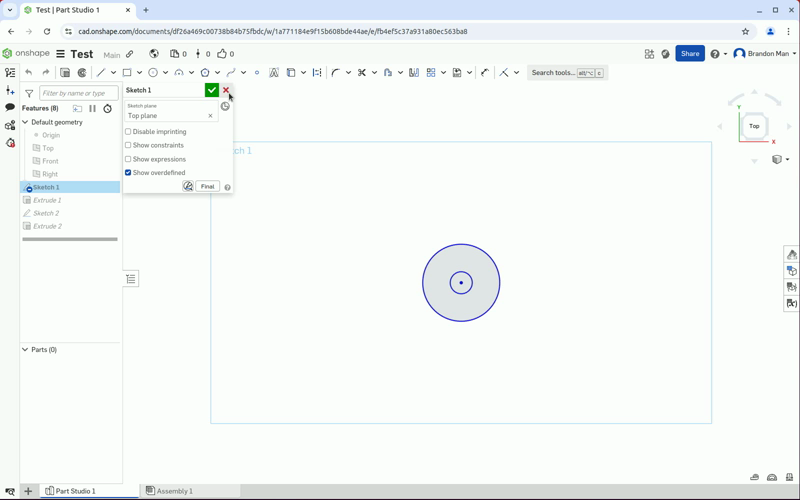
click(229, 92)
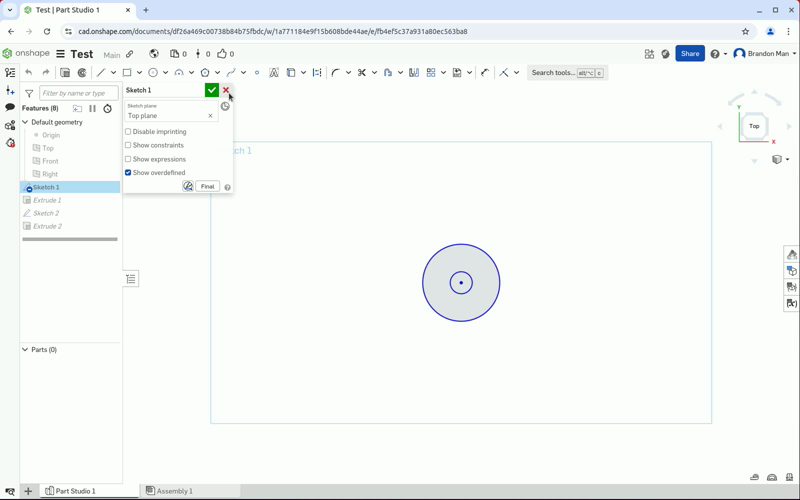
key(shift+s)
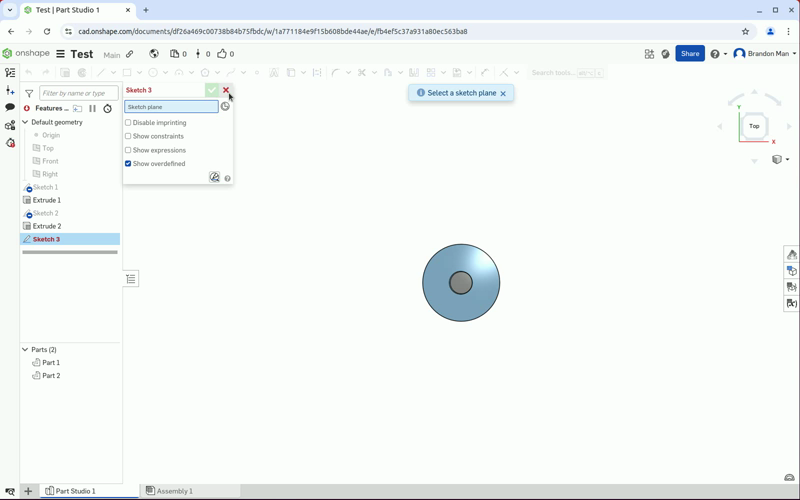
mouse_move(73, 150)
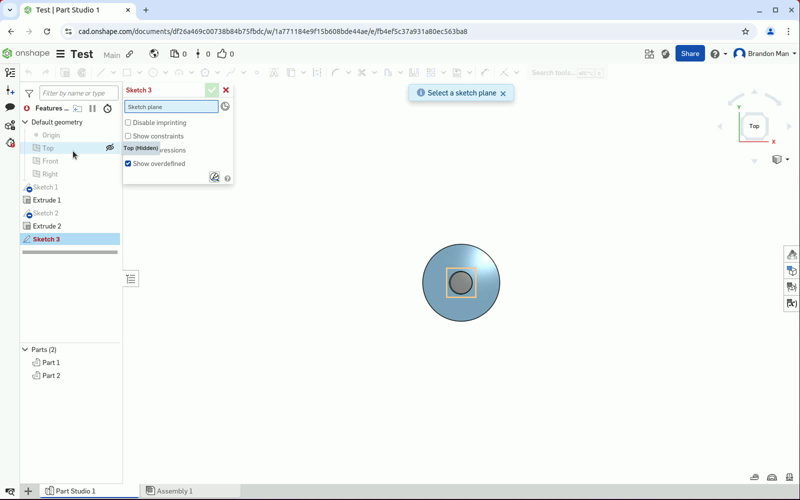
click(73, 150)
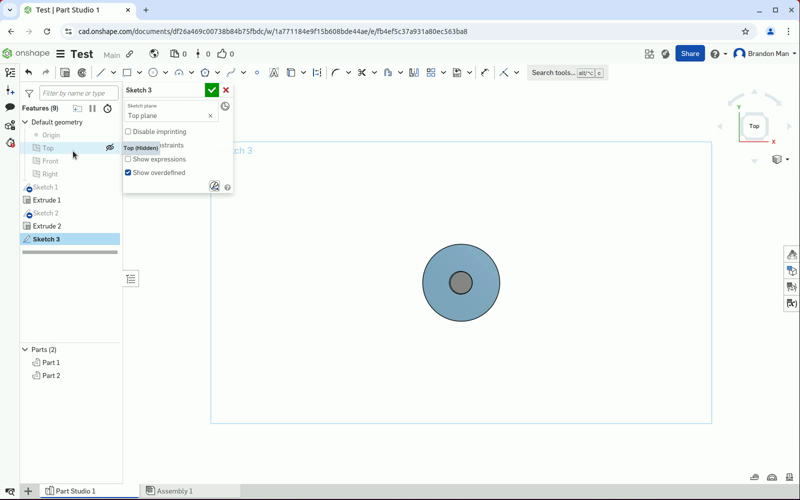
mouse_move(73, 352)
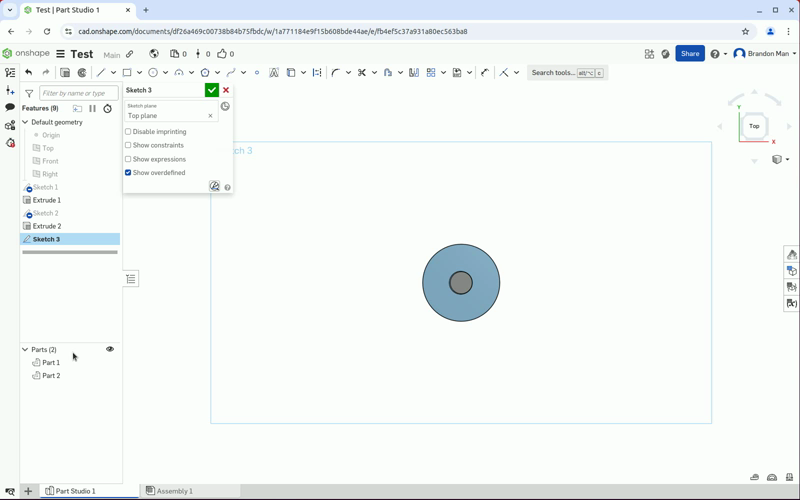
key(y)
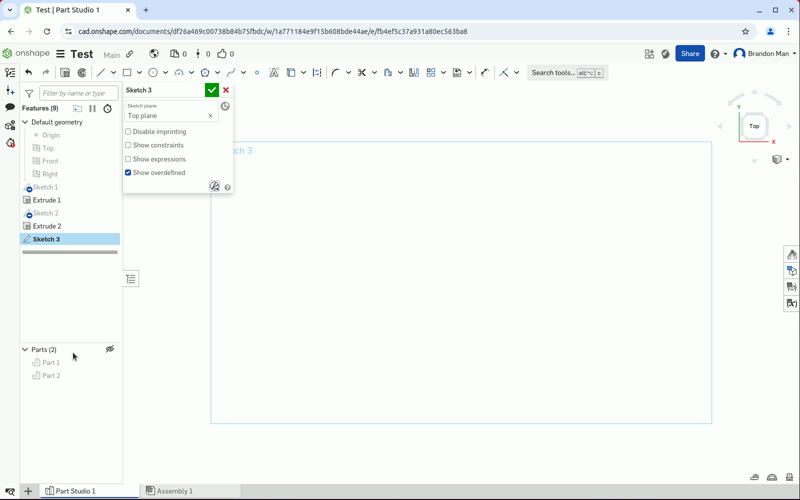
key(c)
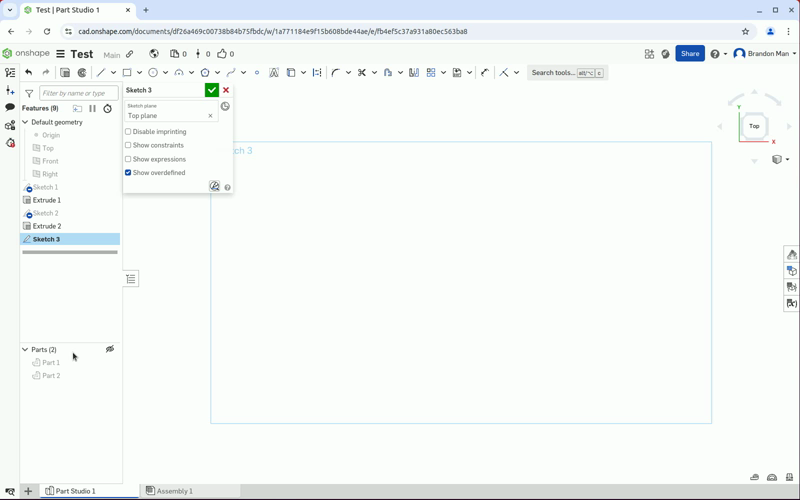
key_down(shift)
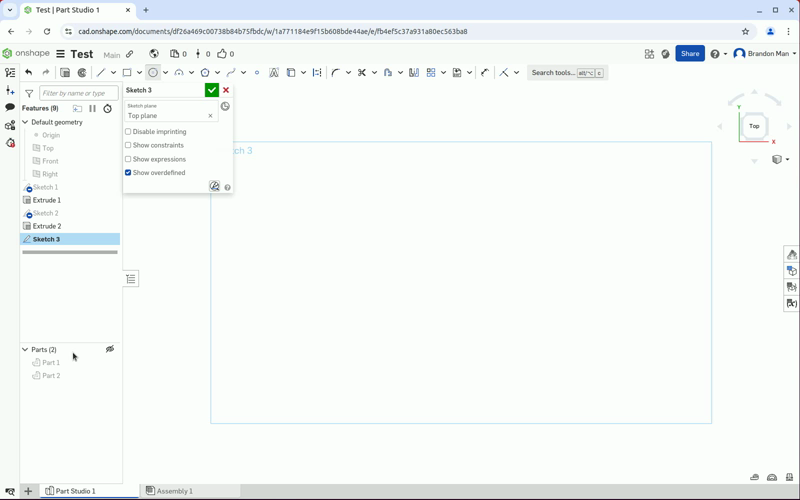
mouse_move(460, 282)
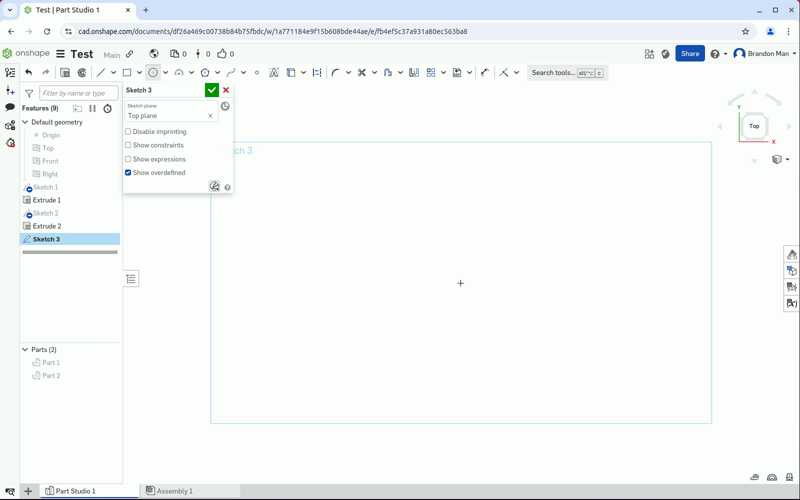
click(460, 282)
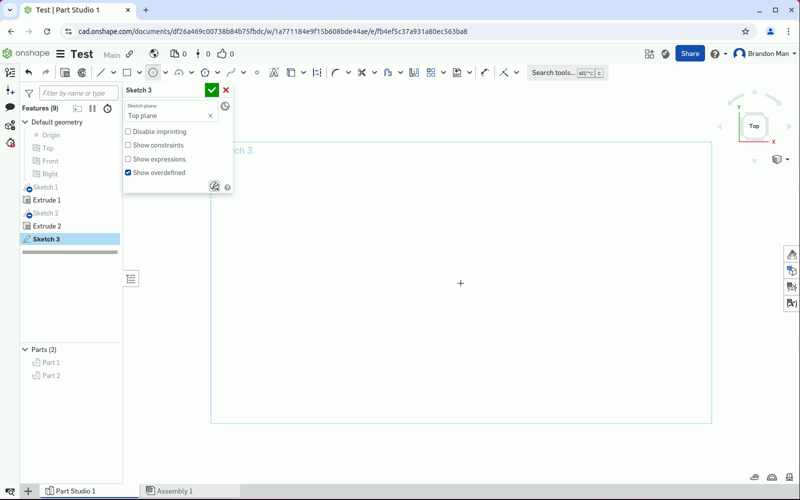
key_up(shift)
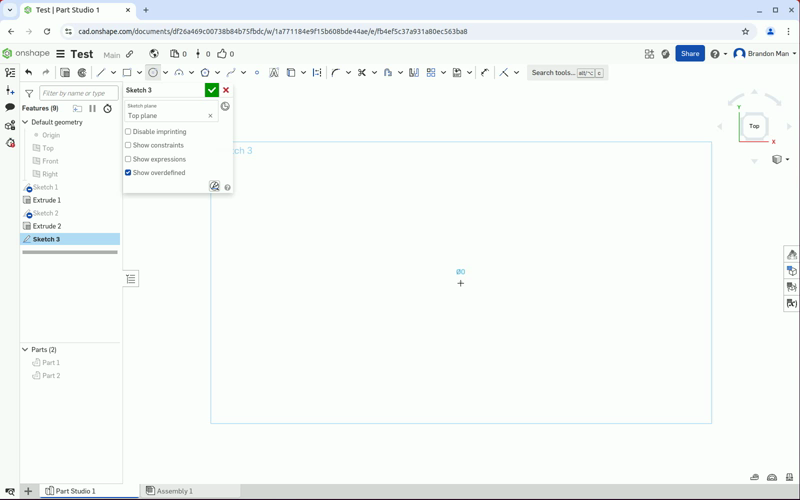
mouse_move(472, 282)
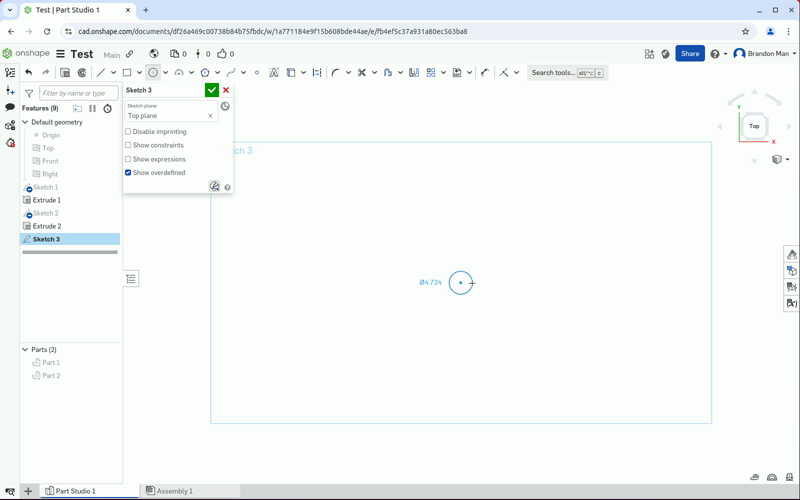
click(472, 282)
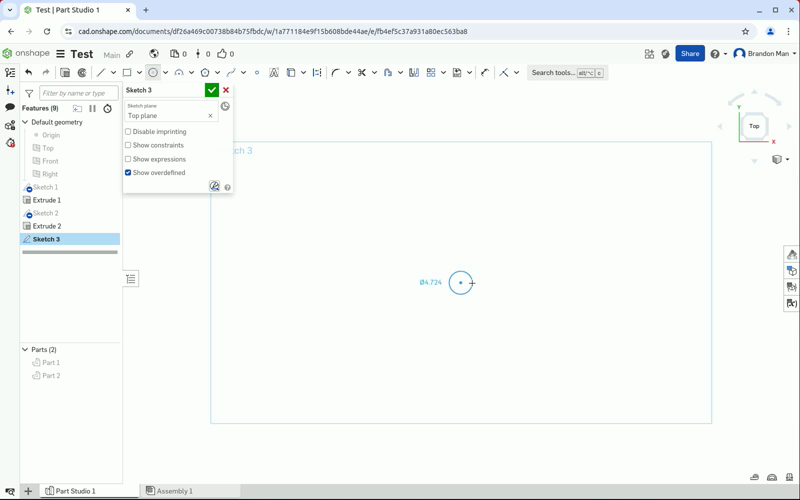
key(esc)
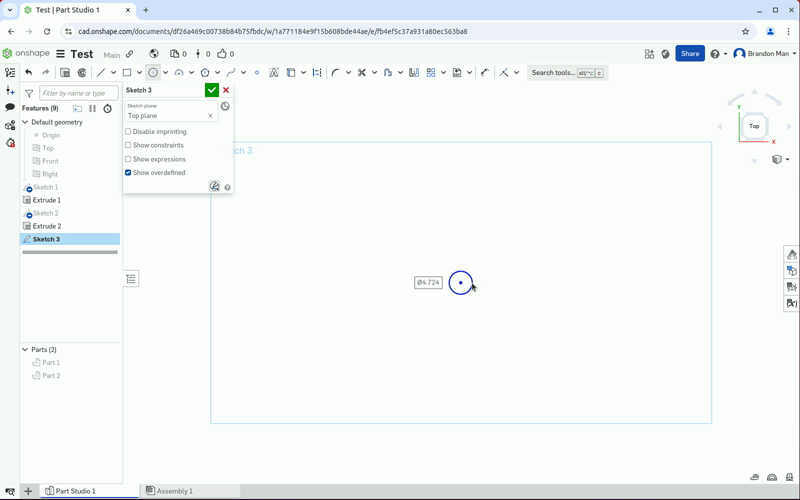
mouse_move(464, 288)
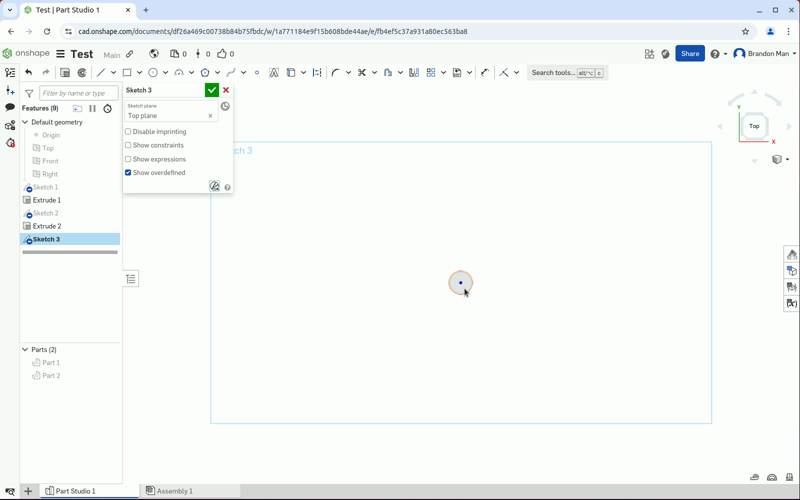
scroll(6)
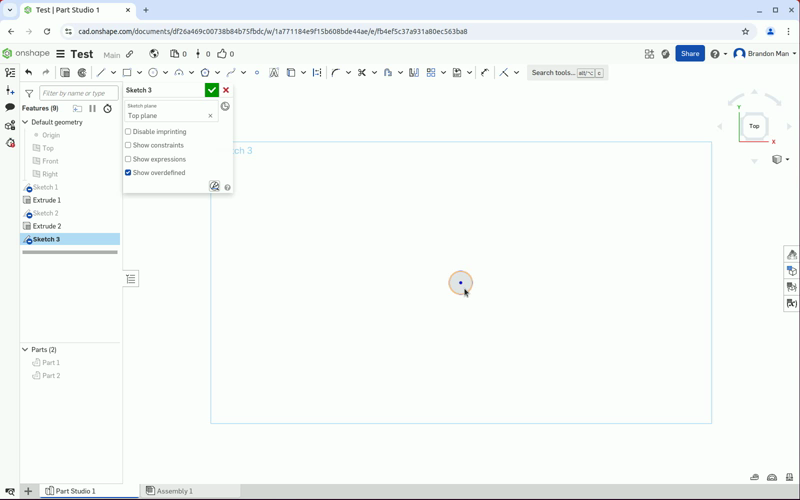
scroll(6)
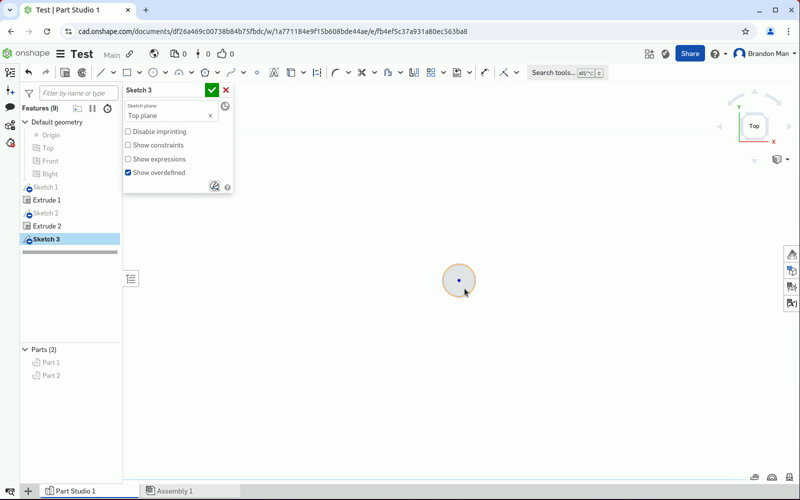
scroll(6)
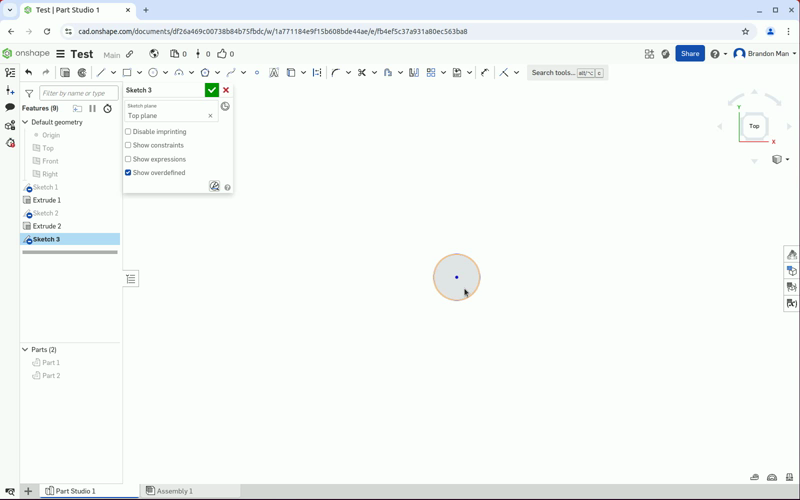
scroll(6)
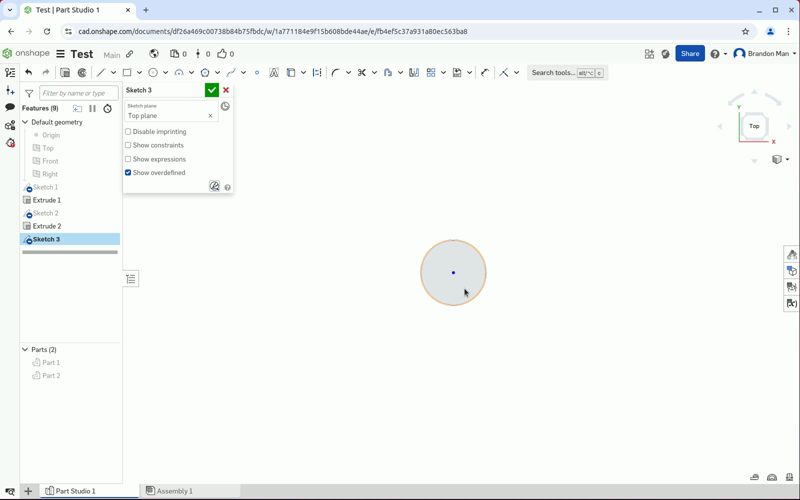
scroll(6)
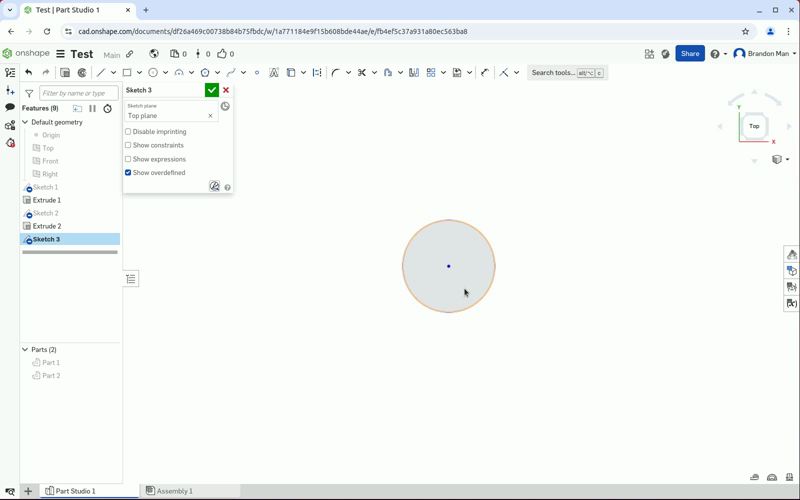
scroll(6)
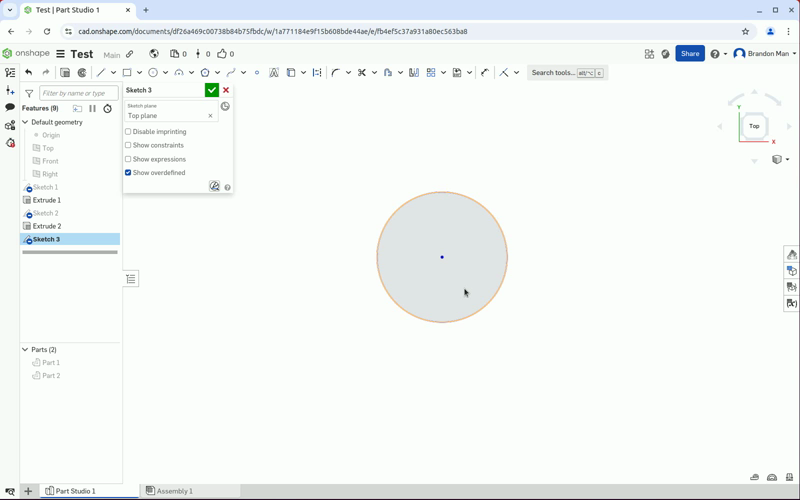
scroll(6)
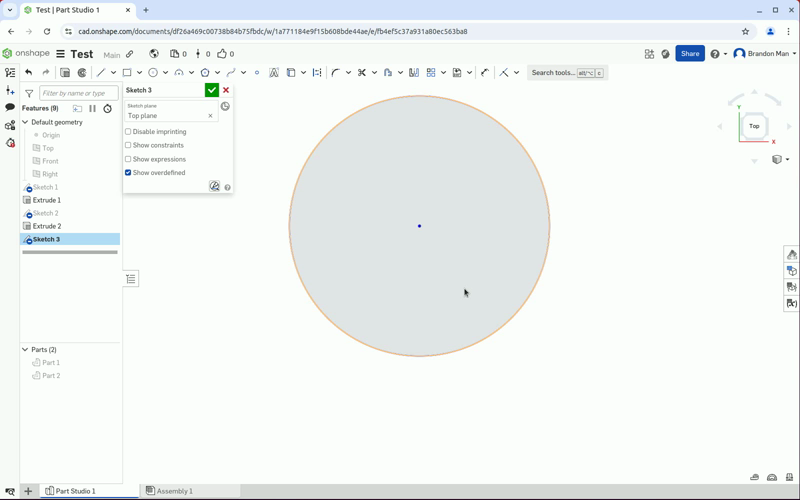
click(464, 288)
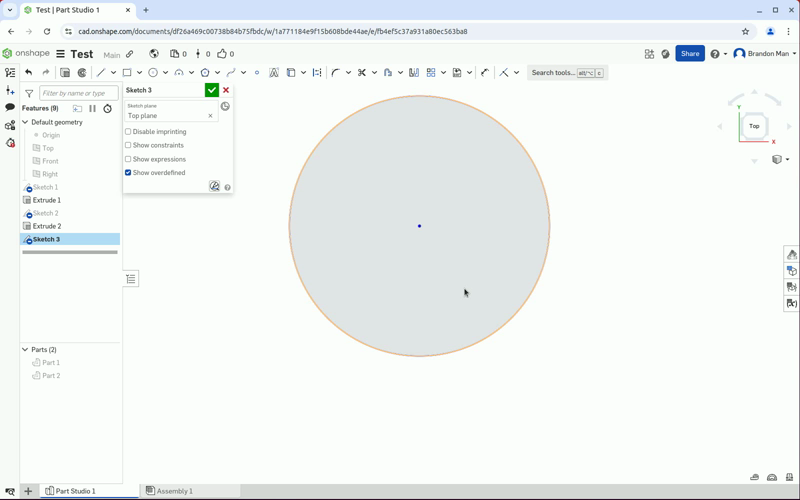
scroll(-6)
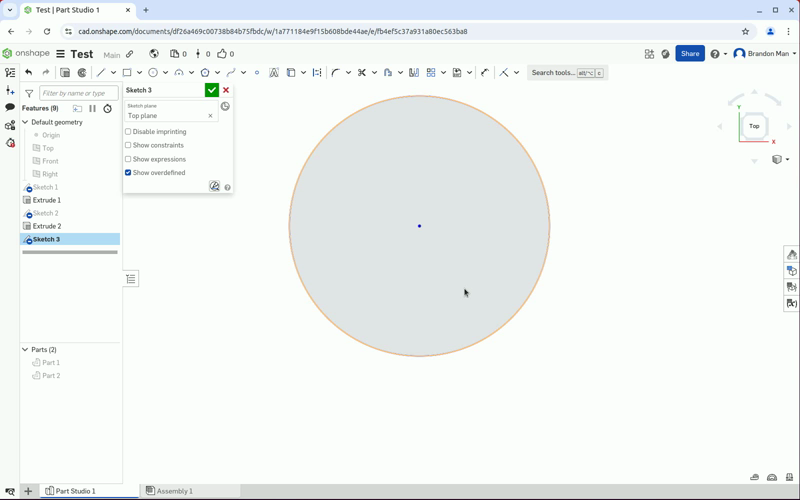
scroll(-6)
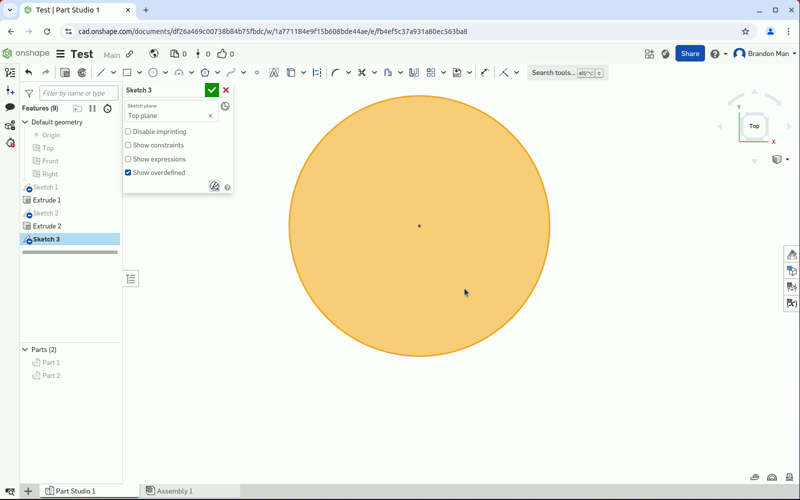
scroll(-6)
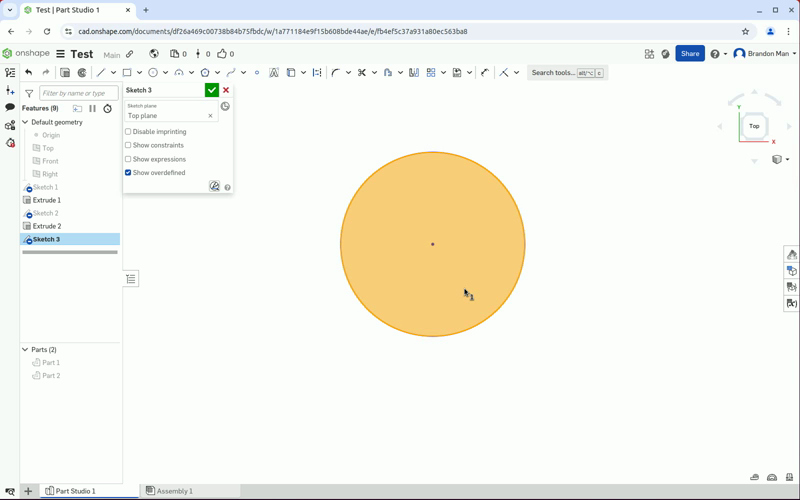
scroll(-6)
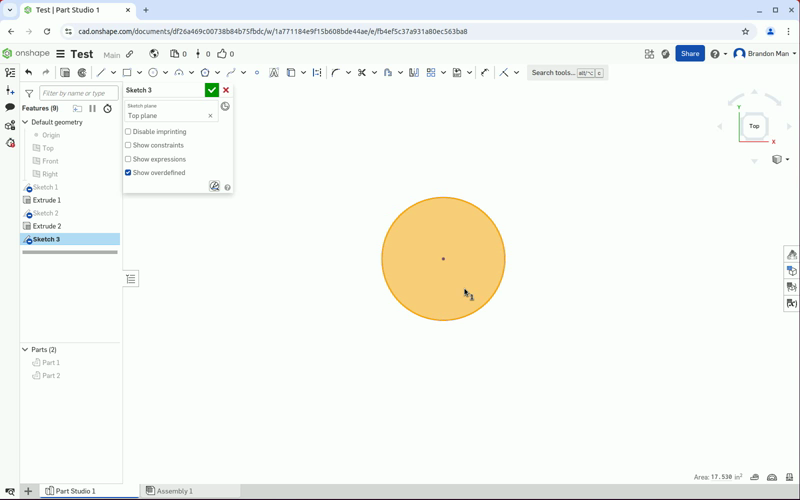
scroll(-6)
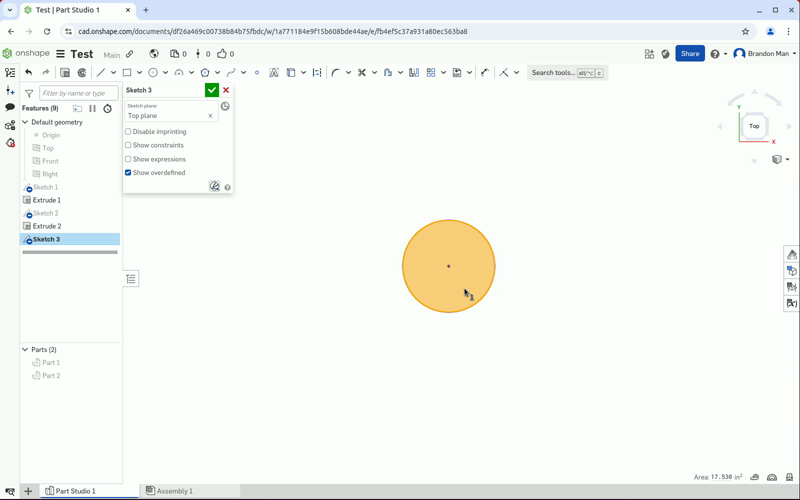
scroll(-6)
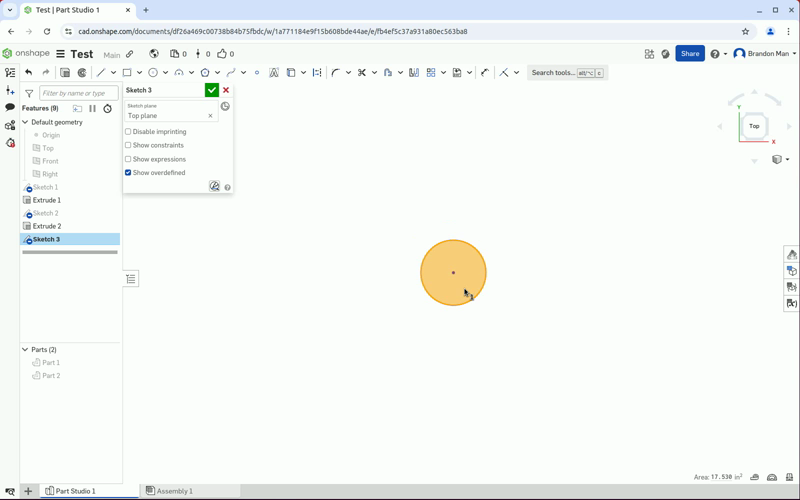
scroll(-6)
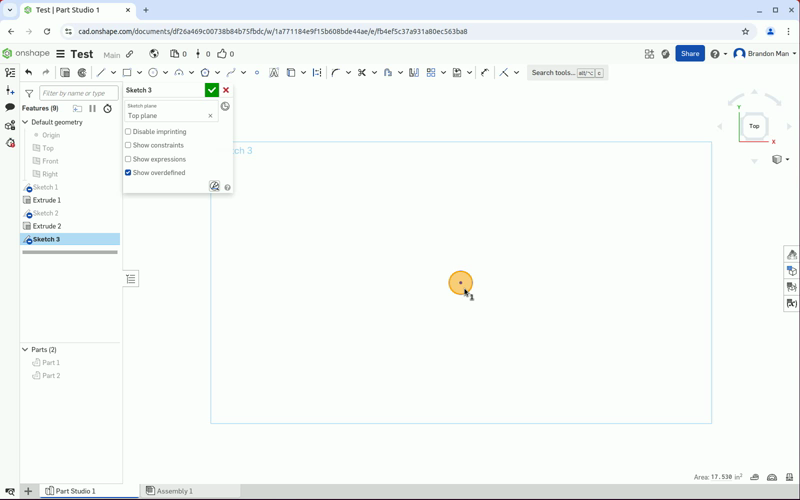
mouse_move(73, 352)
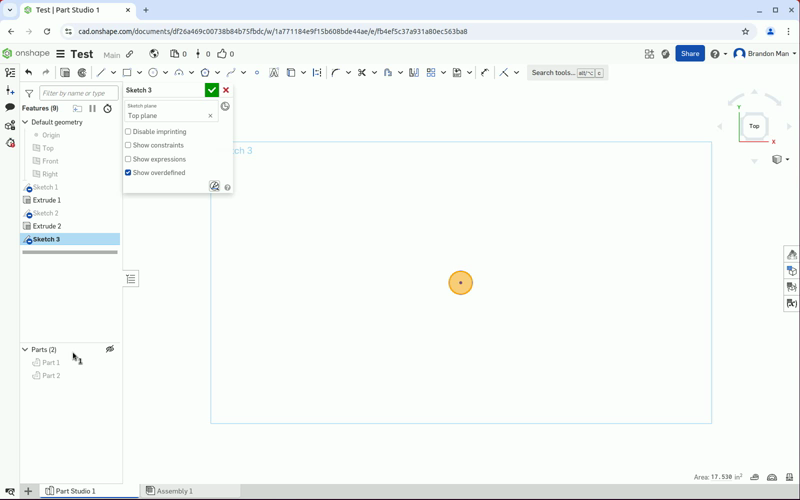
key(shift+y)
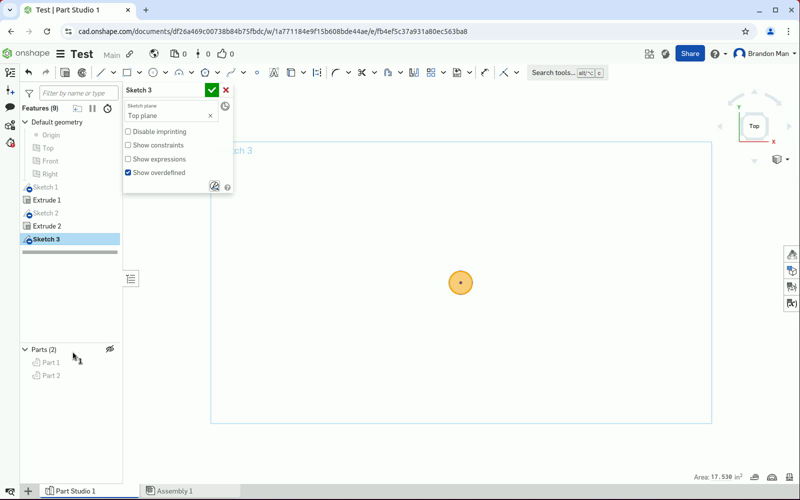
key(shift+e)
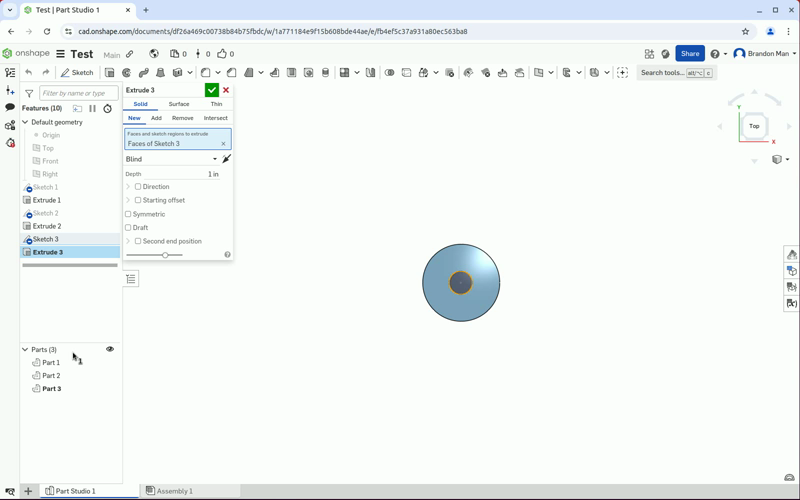
mouse_move(143, 106)
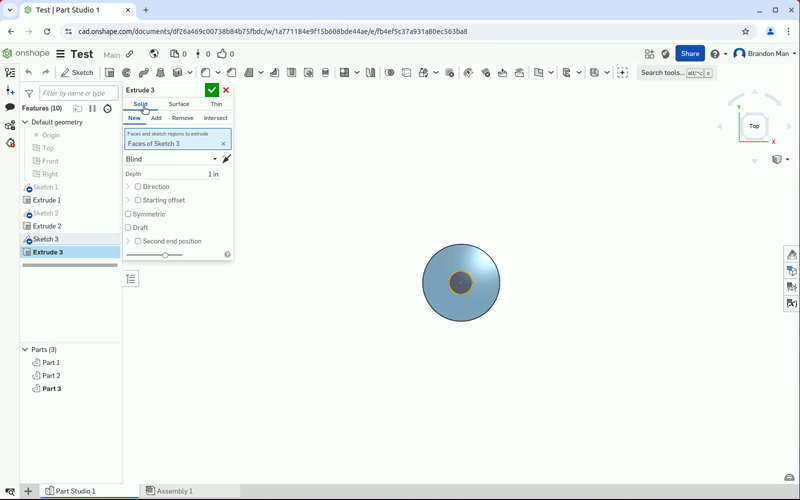
click(143, 106)
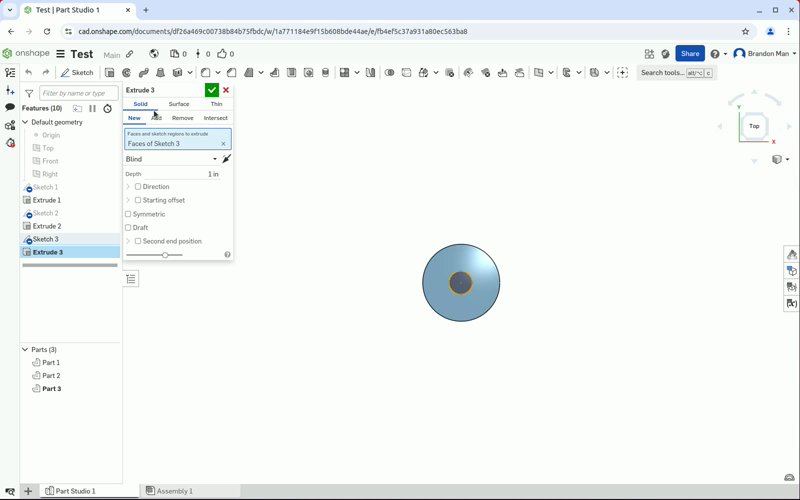
mouse_move(186, 120)
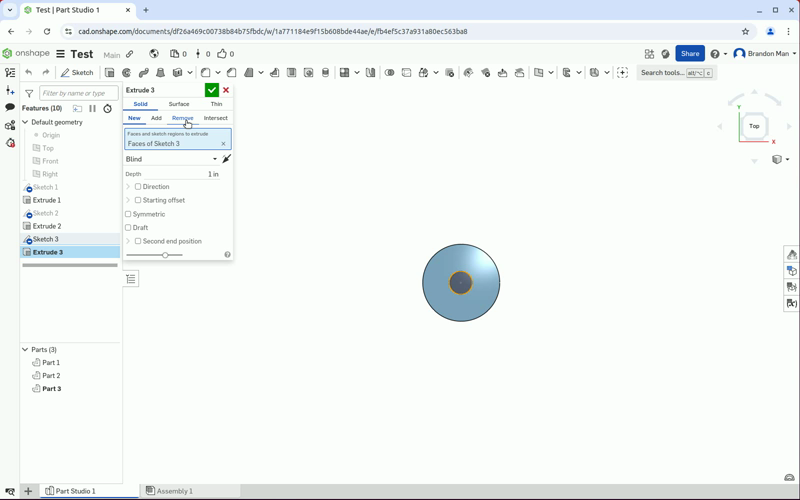
click(186, 120)
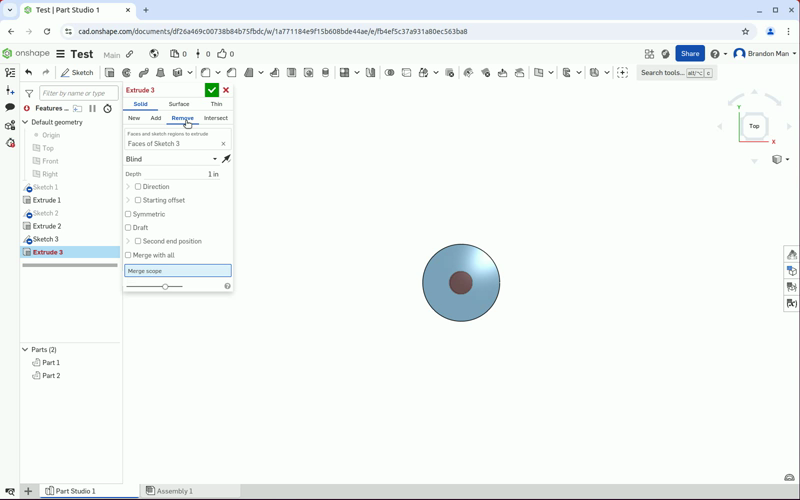
key(tab, 4)
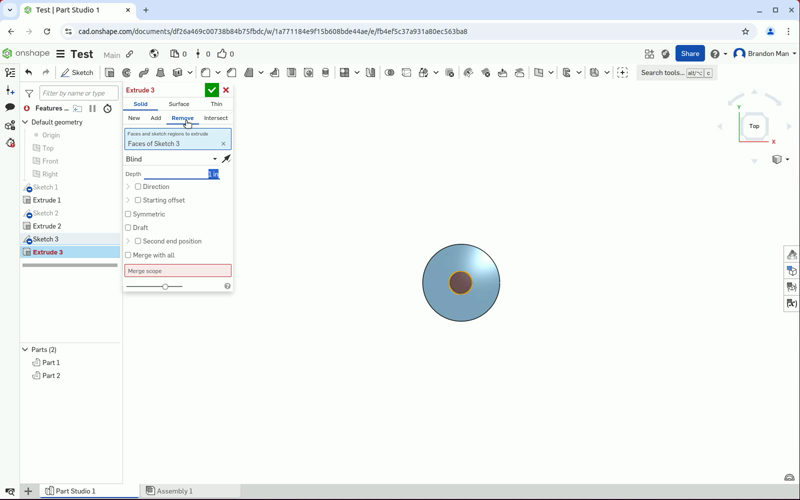
text(15.405)
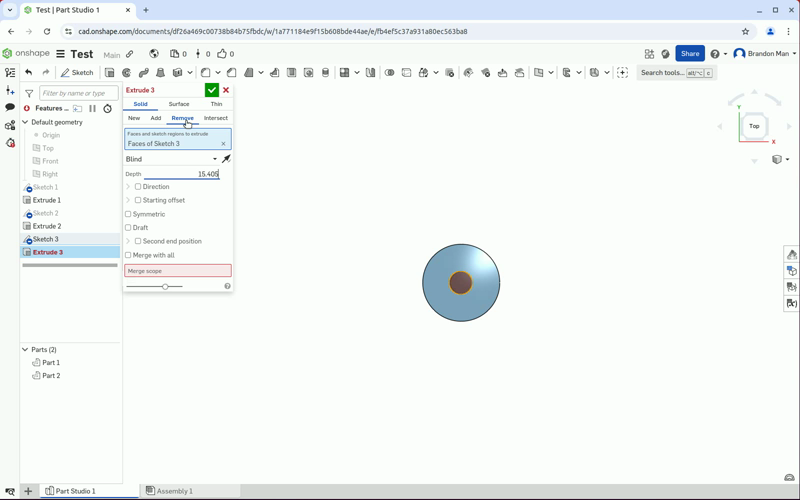
key(tab, 6)
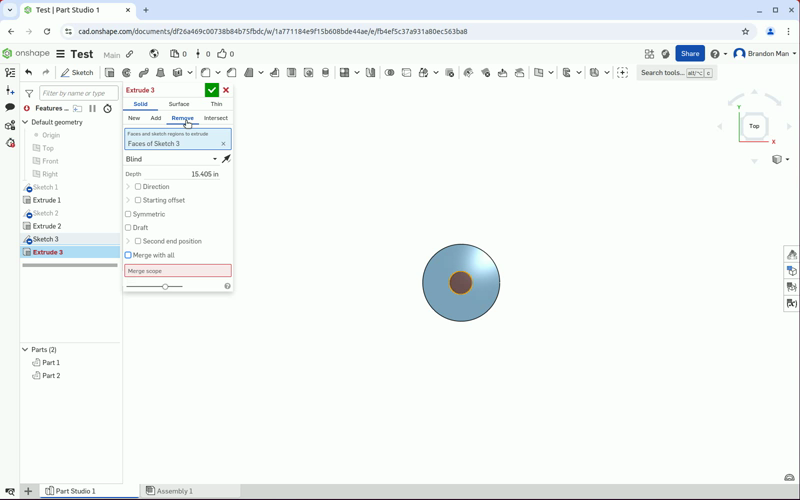
key(space)
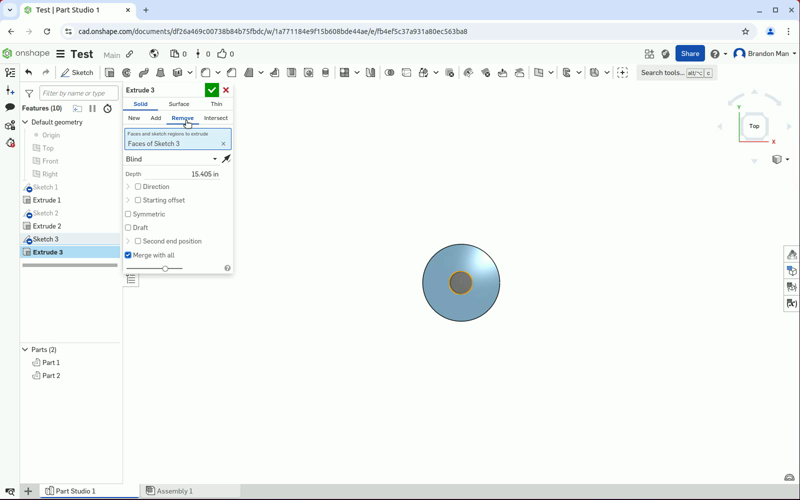
key(enter)
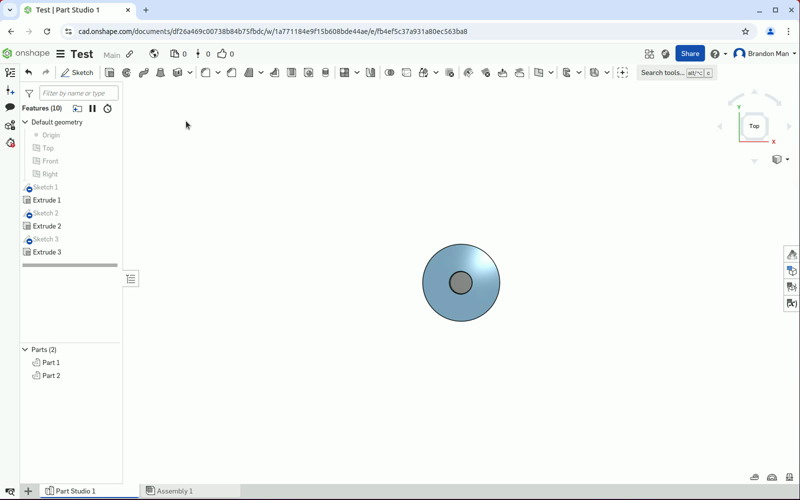
key(shift+h)
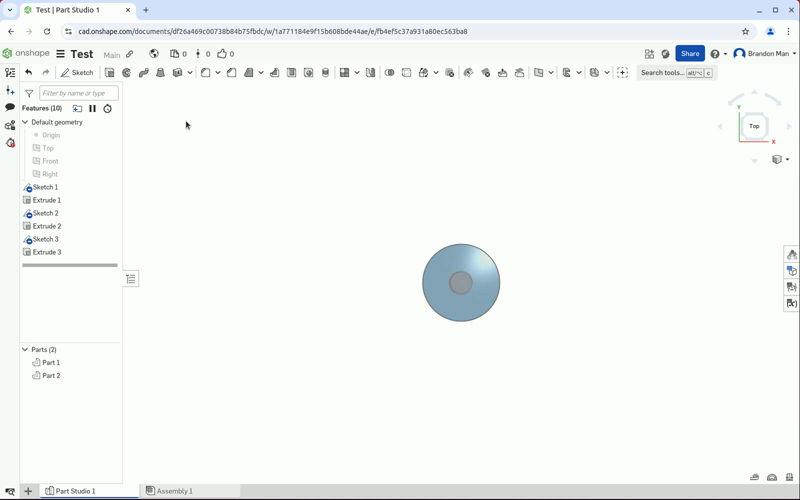
key(shift+h)
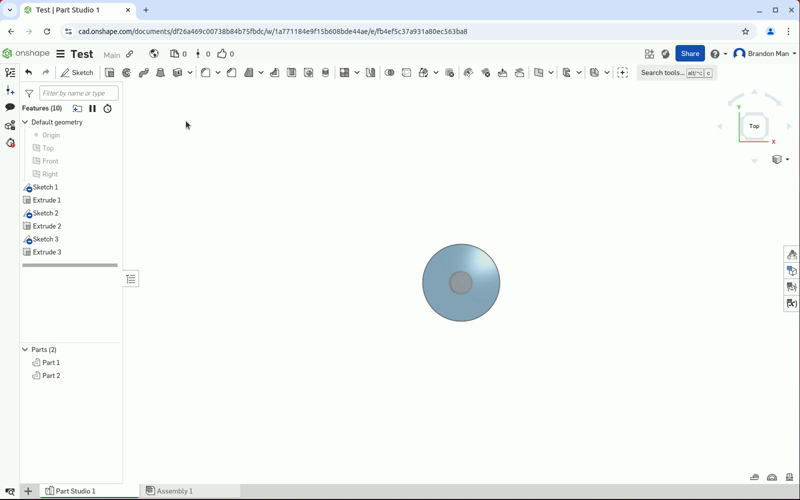
key(shift+7)
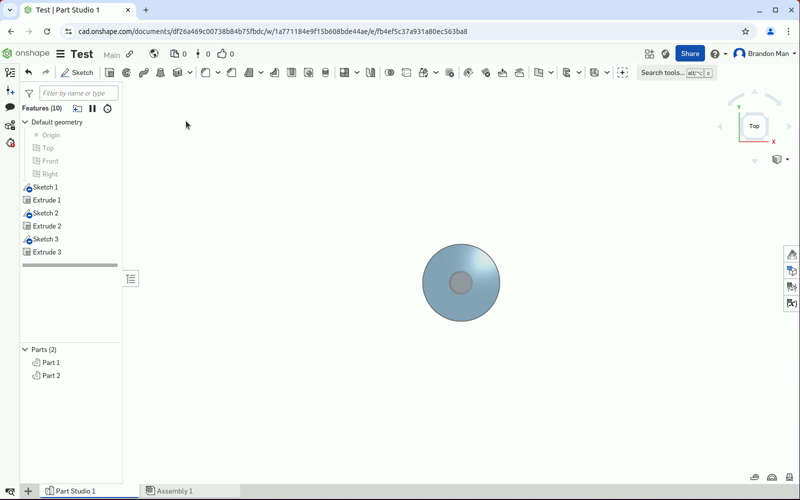
key(up, 3)
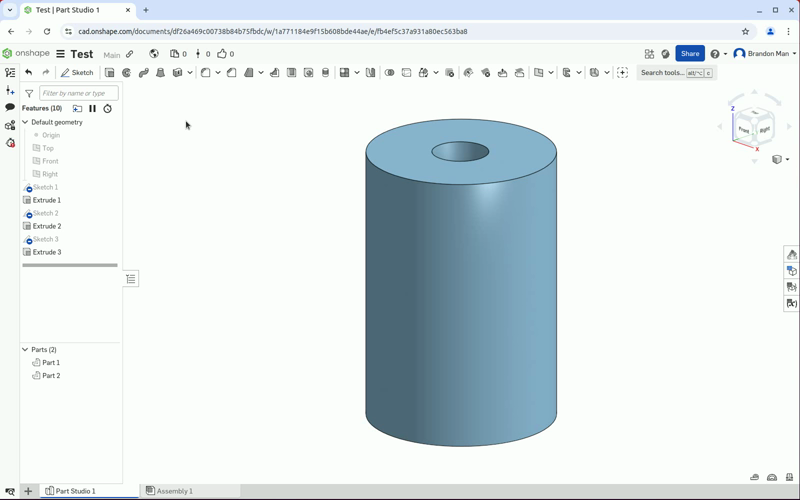
key(left, 3)
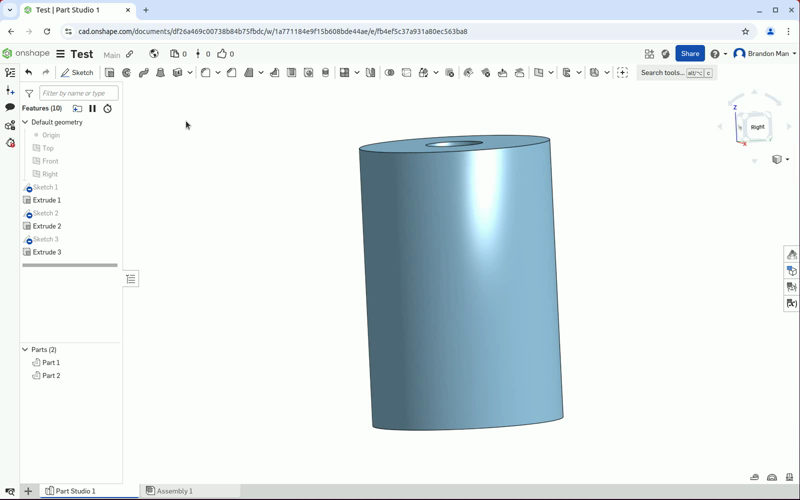
key(right, 3)
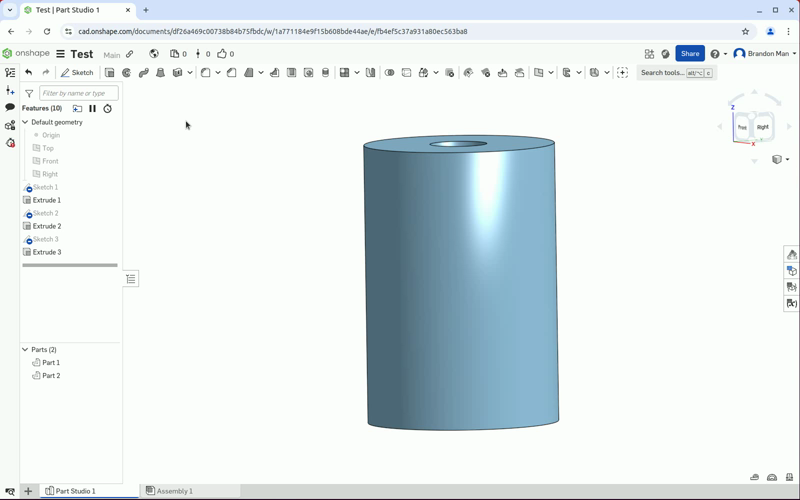
key(down, 3)
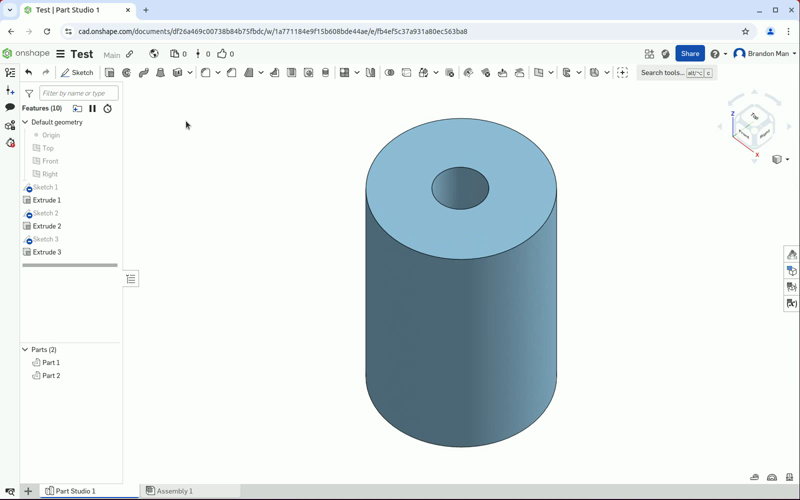
mouse_move(73, 189)
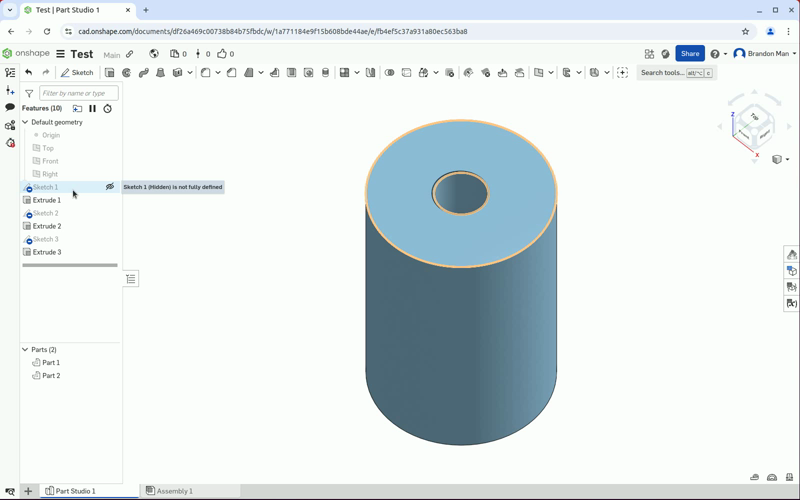
click(73, 189)